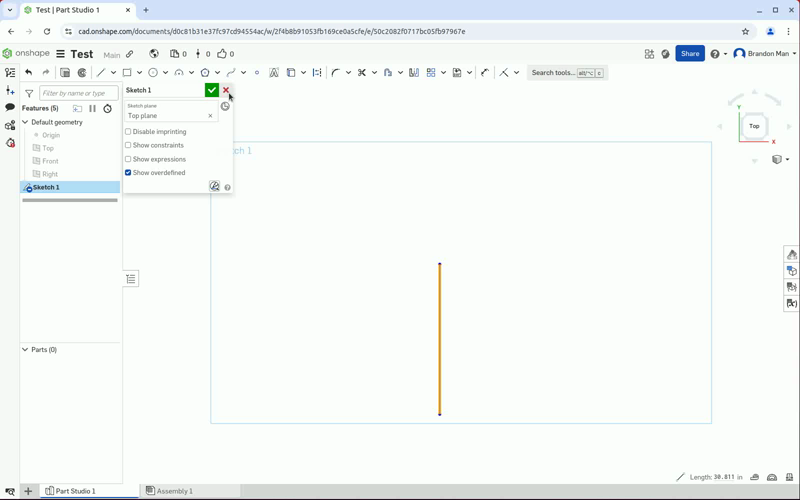
key(shift+h)
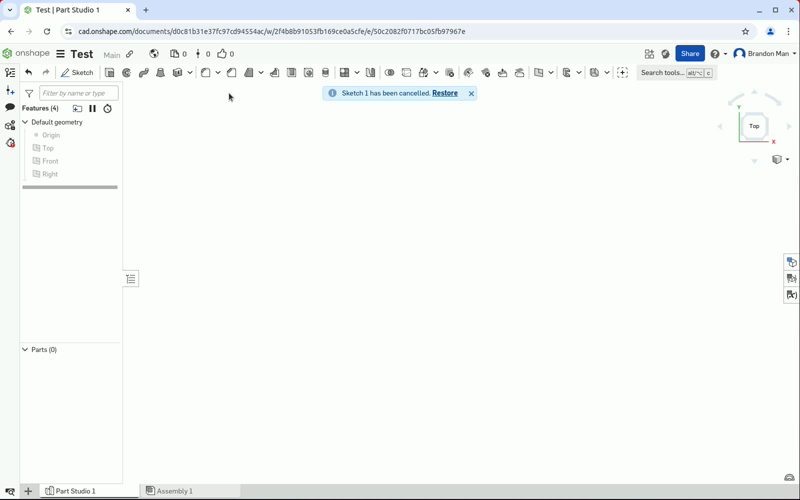
mouse_move(73, 352)
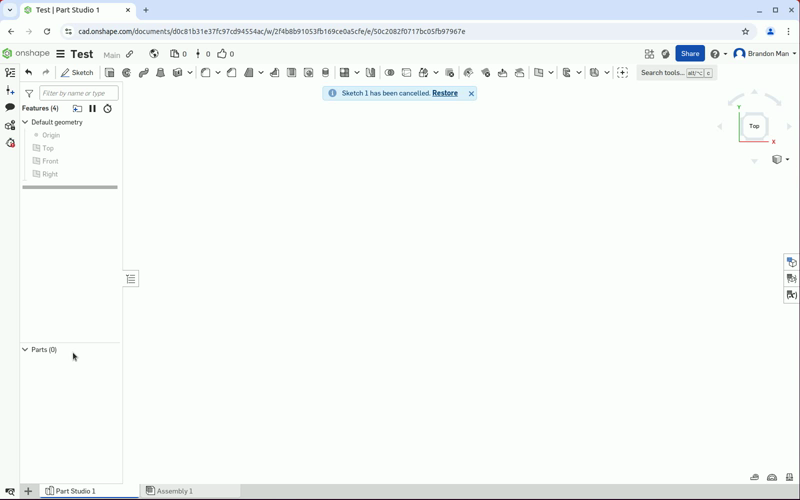
key(y)
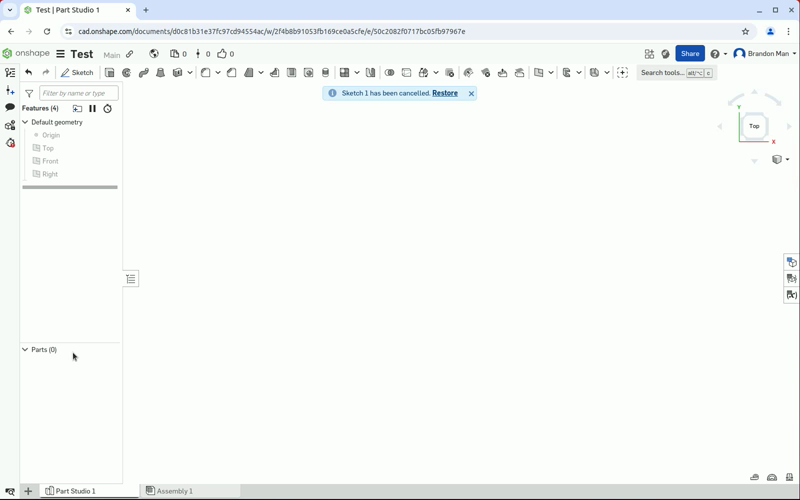
key(shift+p)
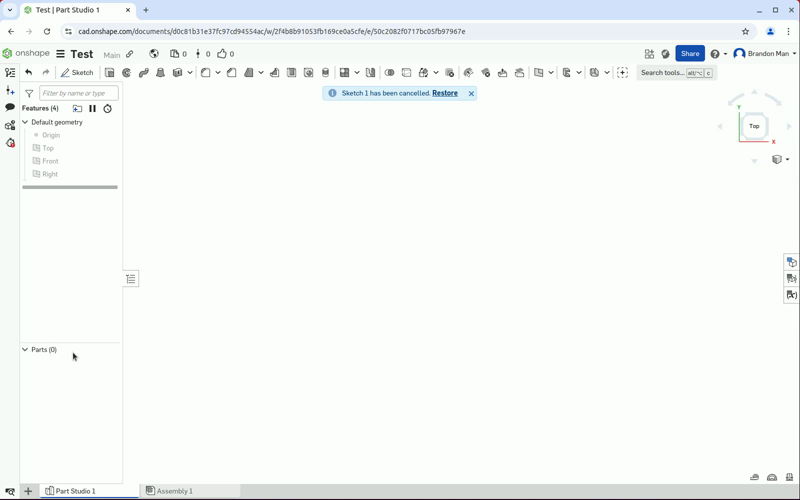
key(space)
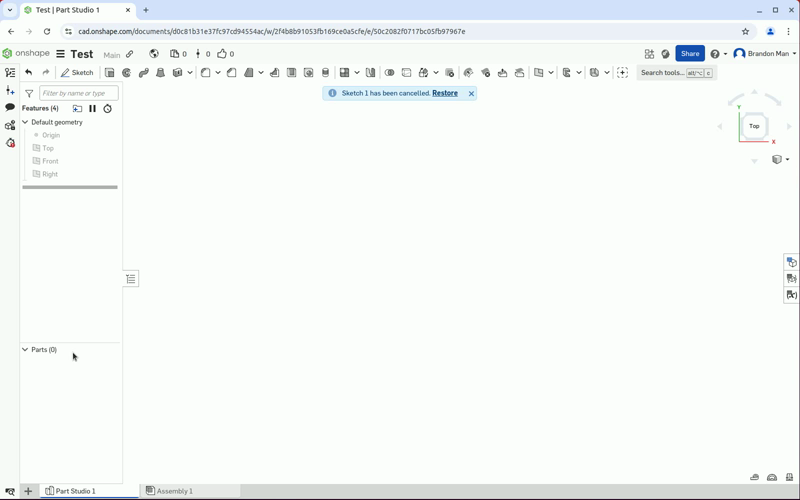
key_down(shift)
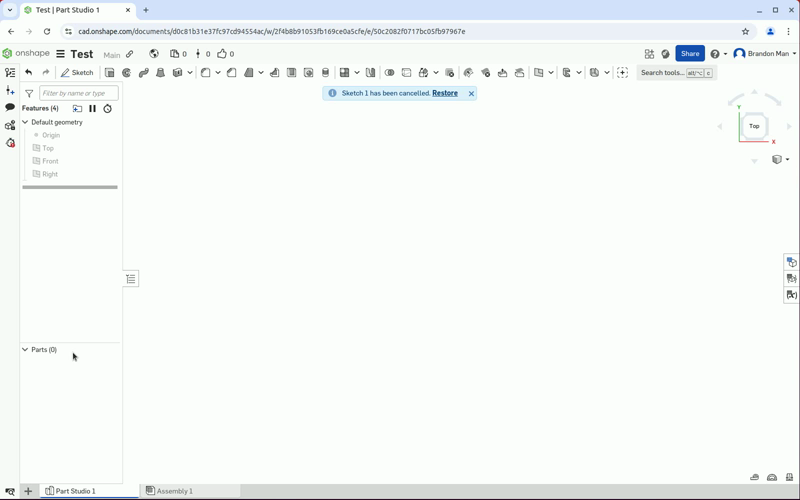
key(up)
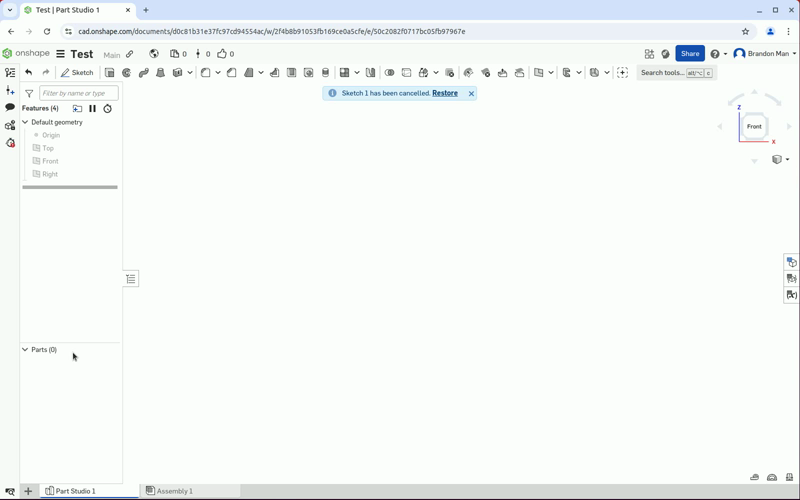
key_up(shift)
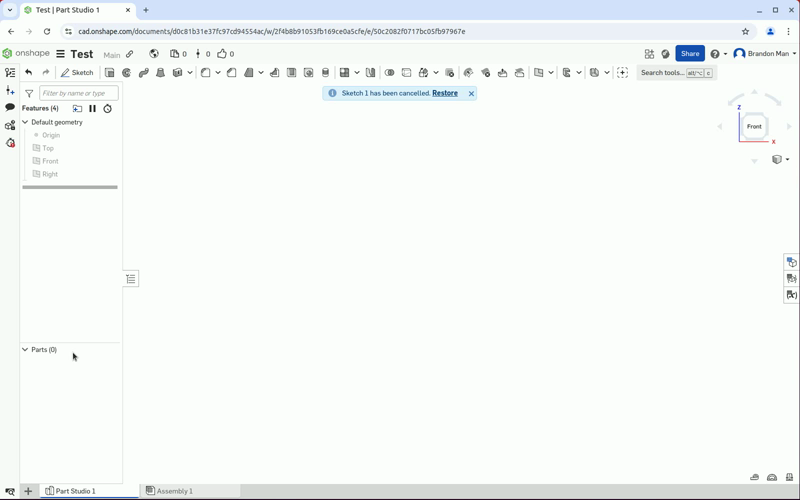
mouse_move(73, 352)
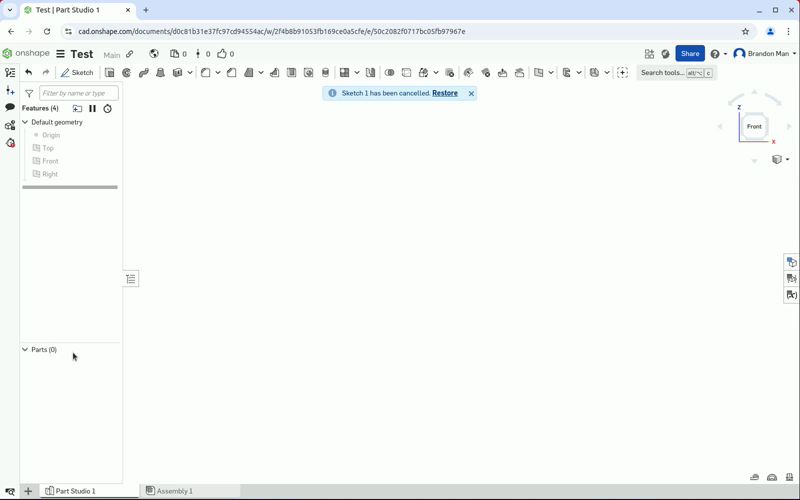
key(shift+y)
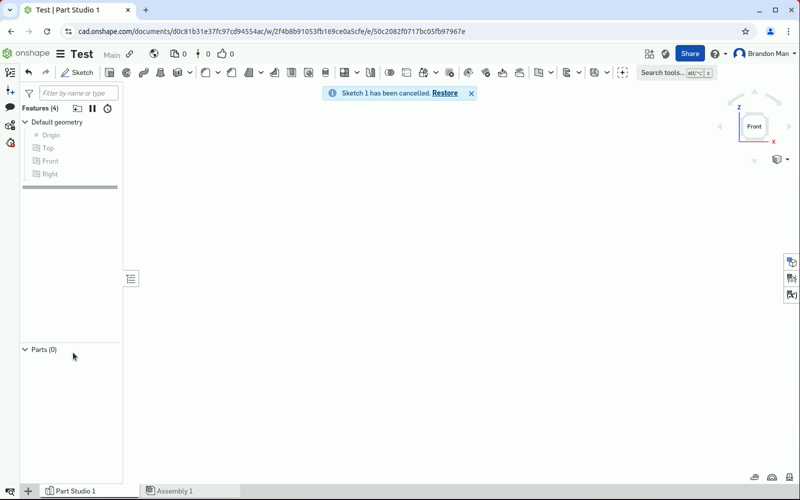
key(shift+s)
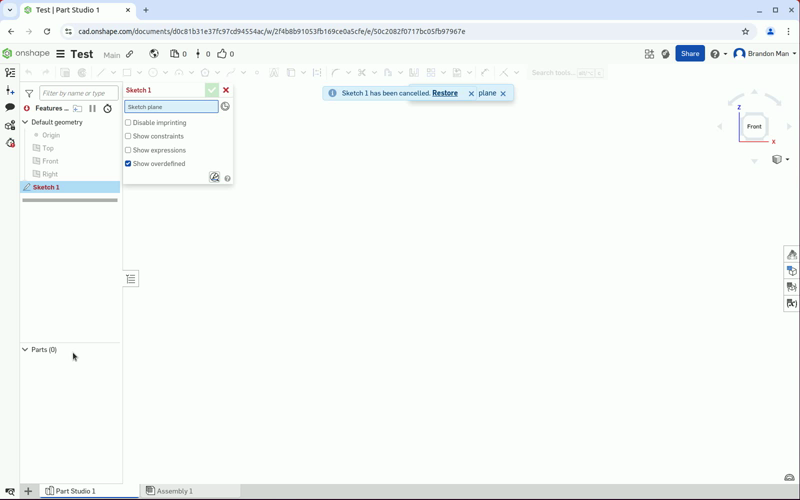
mouse_move(73, 163)
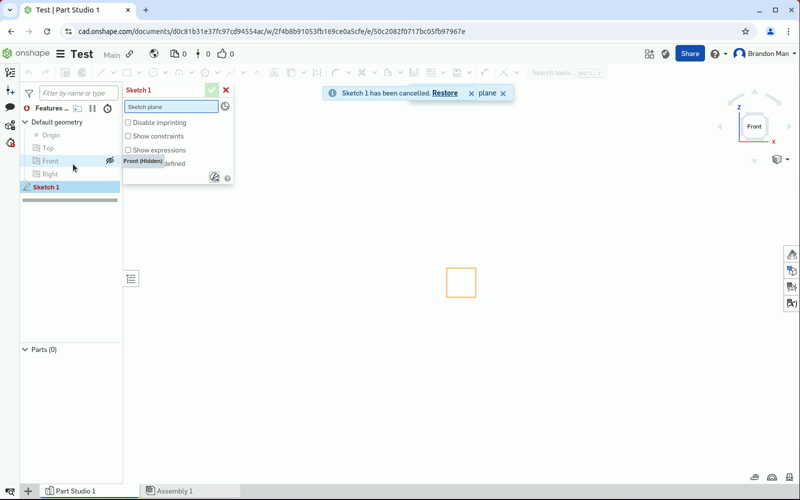
click(73, 163)
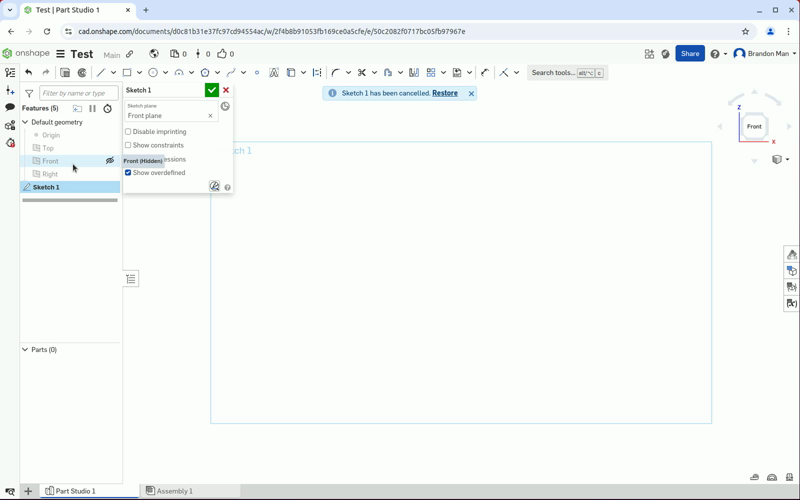
mouse_move(73, 352)
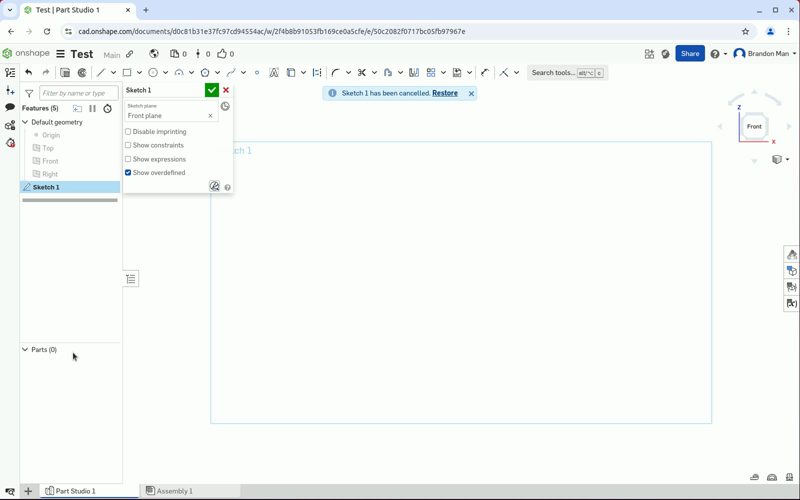
key(y)
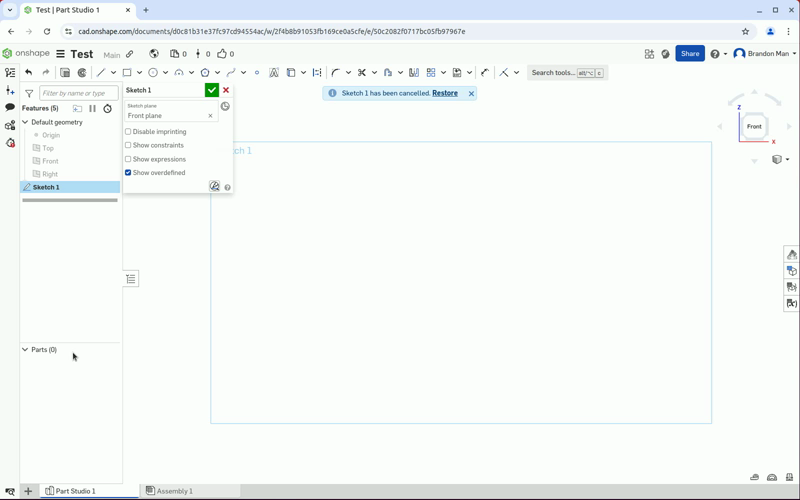
key(l)
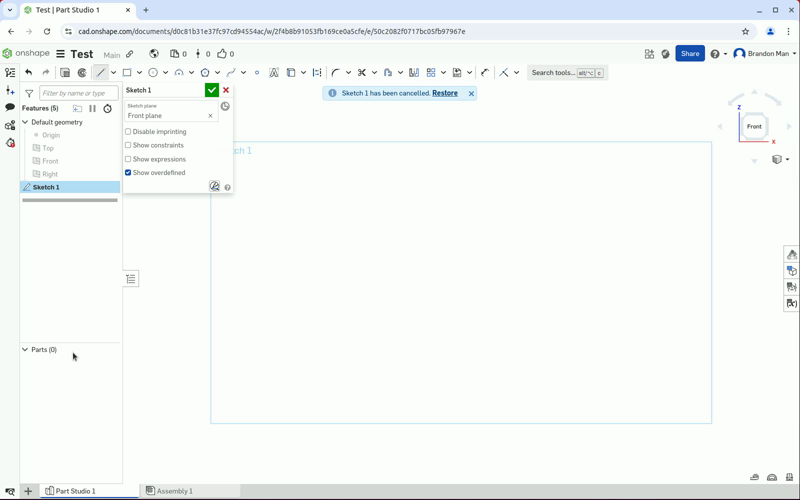
key_down(shift)
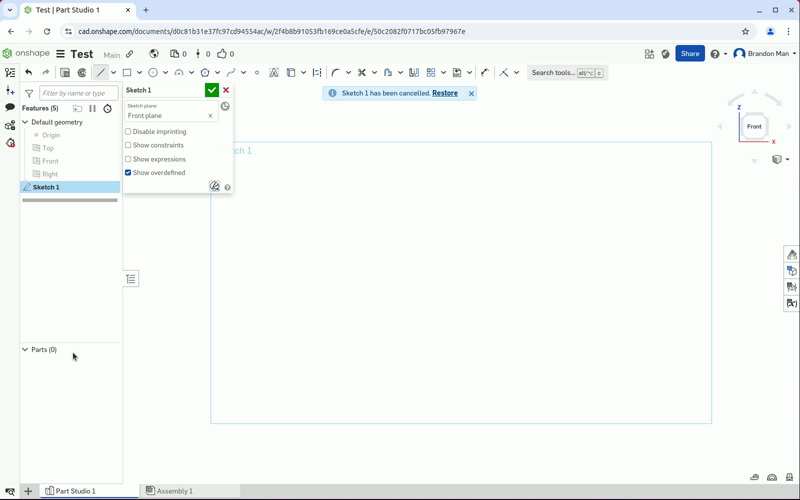
mouse_move(460, 306)
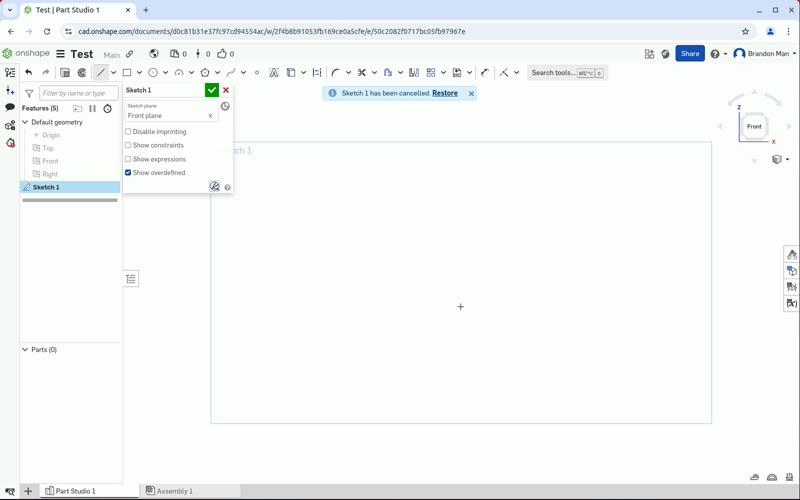
click(460, 306)
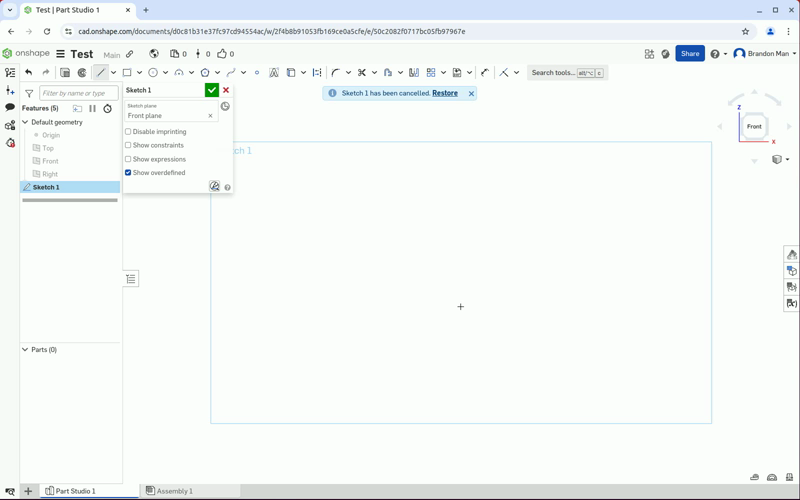
key_up(shift)
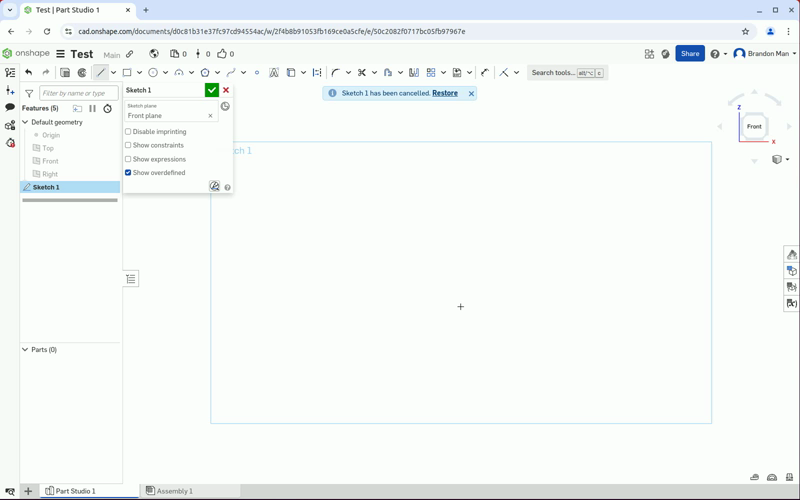
key_down(shift)
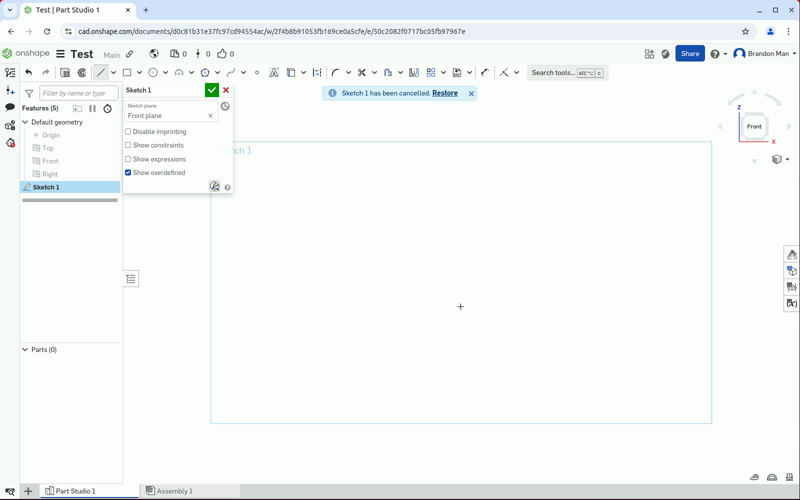
mouse_move(549, 306)
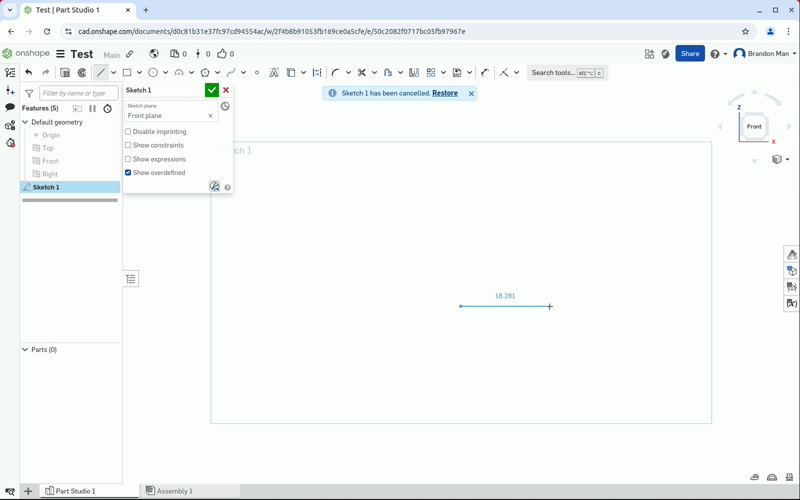
click(549, 306)
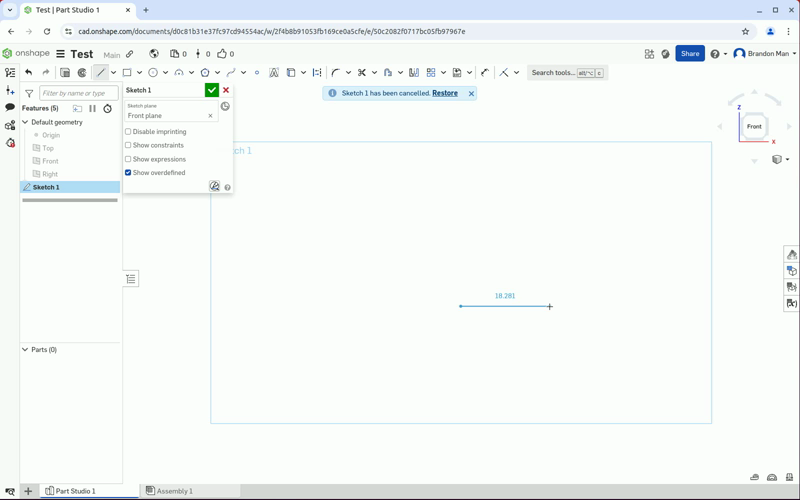
key_up(shift)
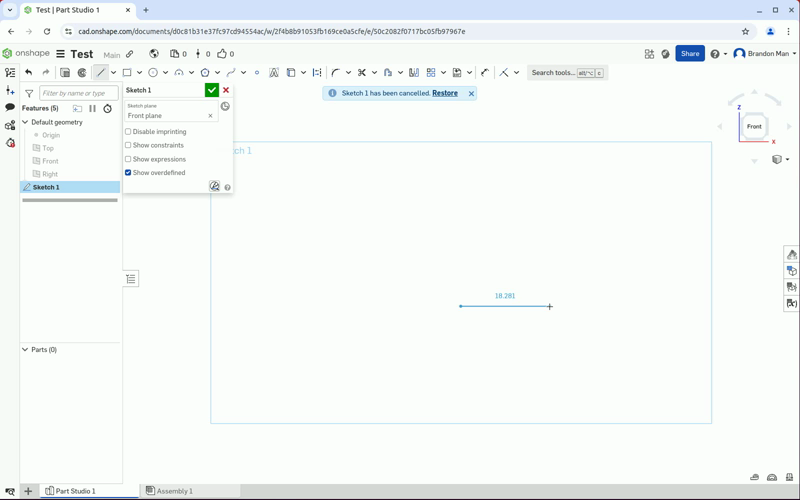
key(esc)
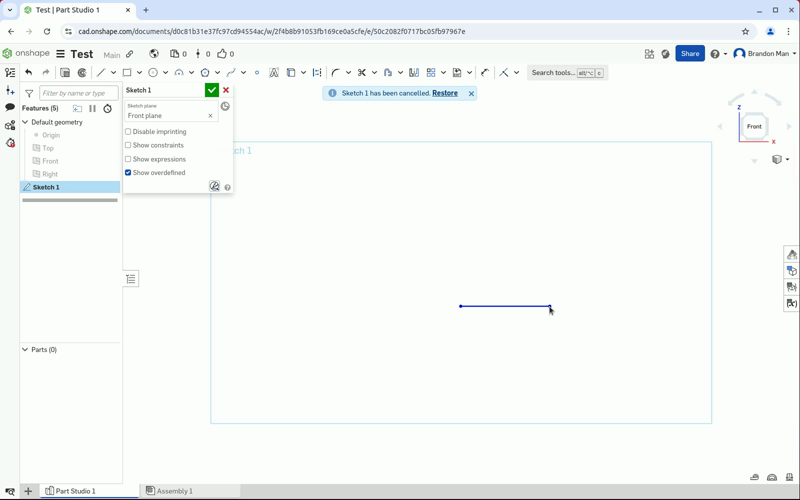
key(a)
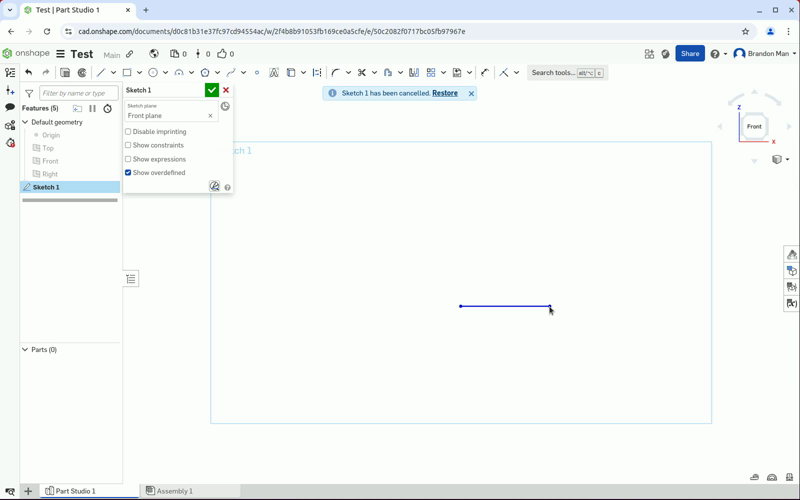
mouse_move(549, 306)
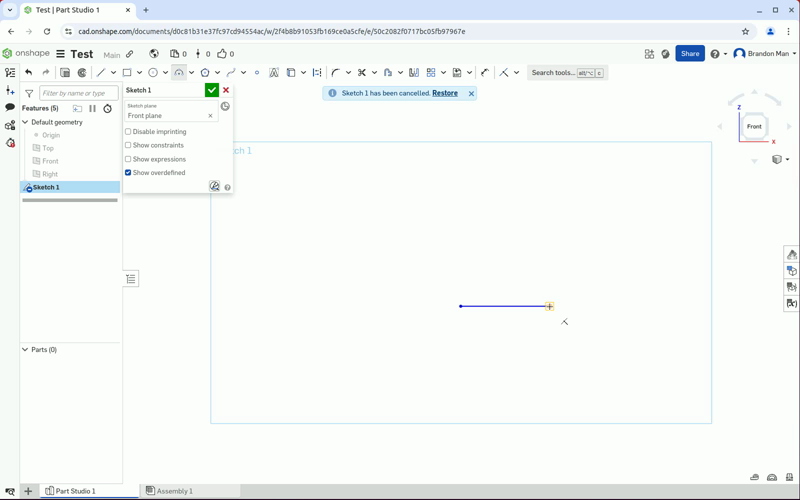
click(549, 306)
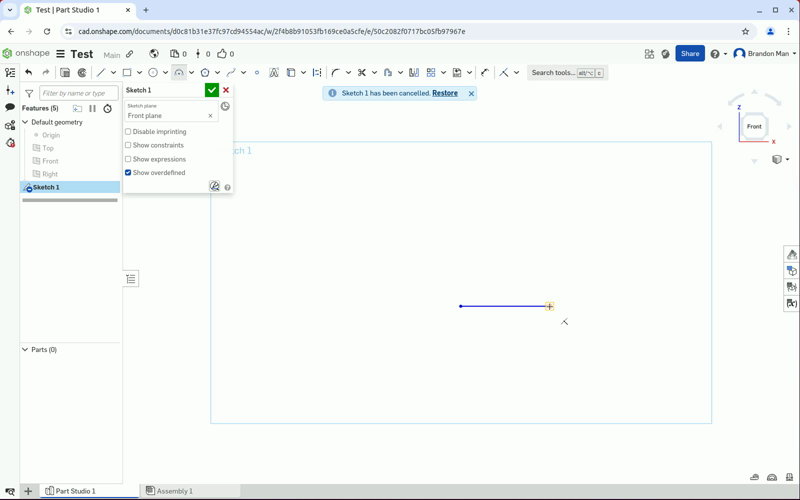
key_down(shift)
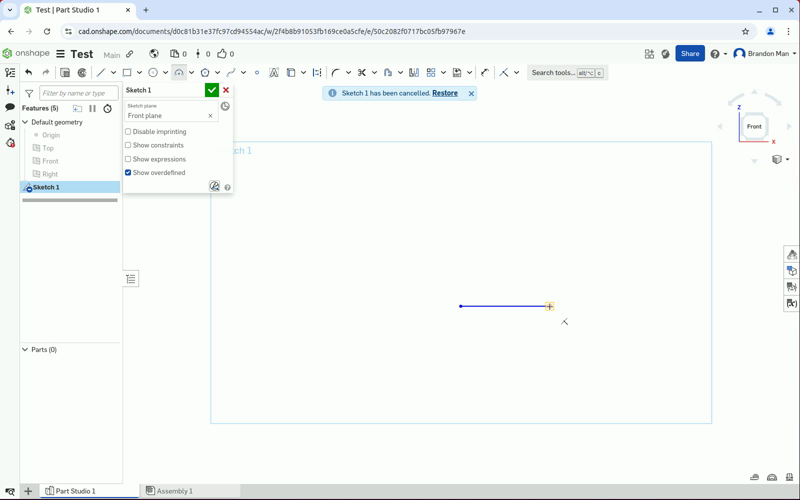
mouse_move(549, 258)
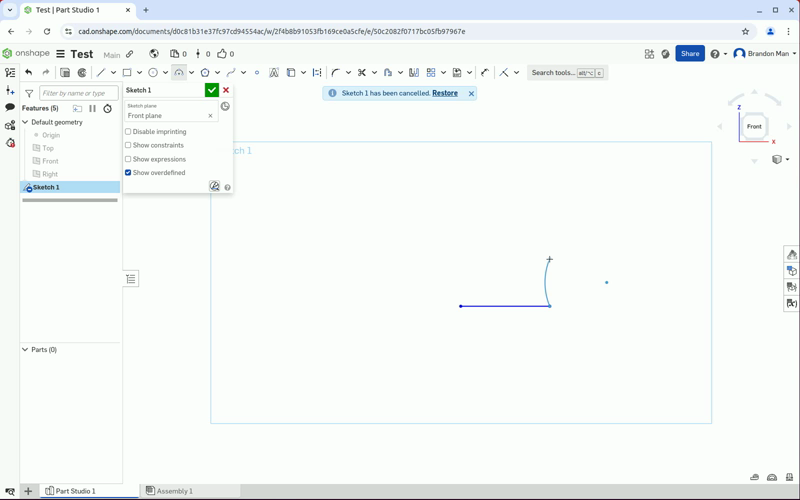
click(549, 258)
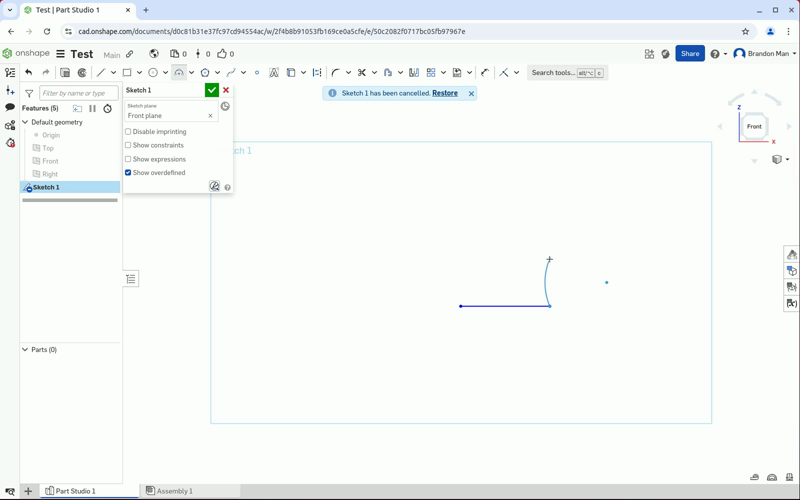
mouse_move(573, 282)
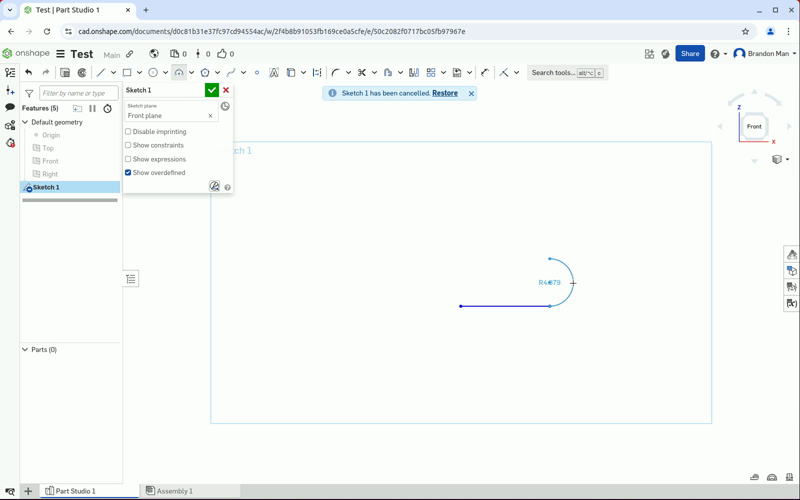
click(573, 282)
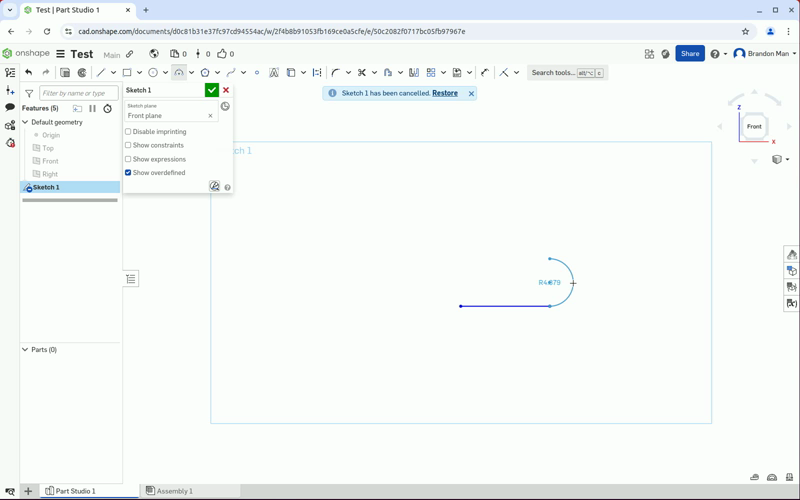
key_up(shift)
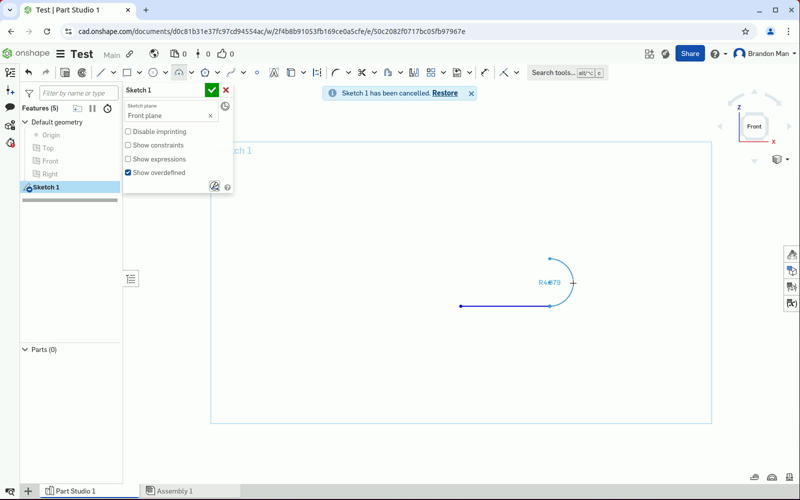
key(esc)
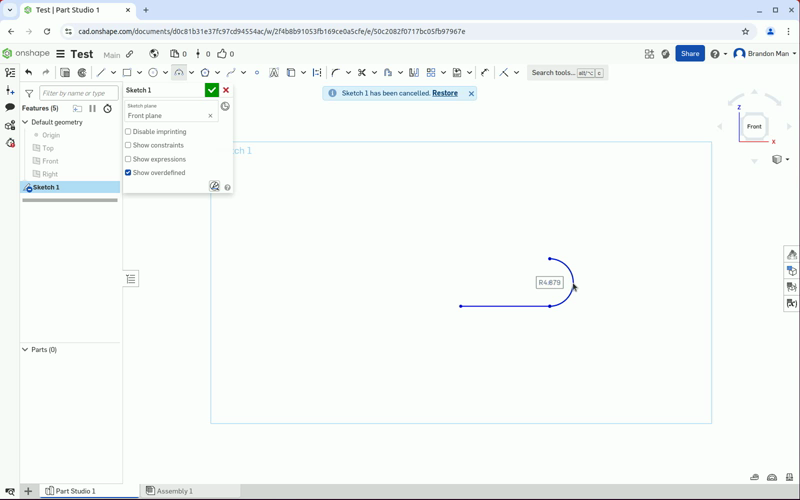
key(l)
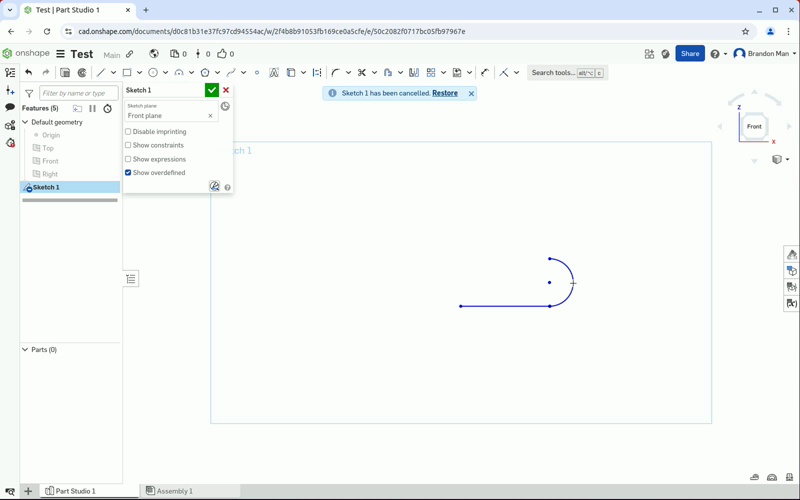
mouse_move(549, 258)
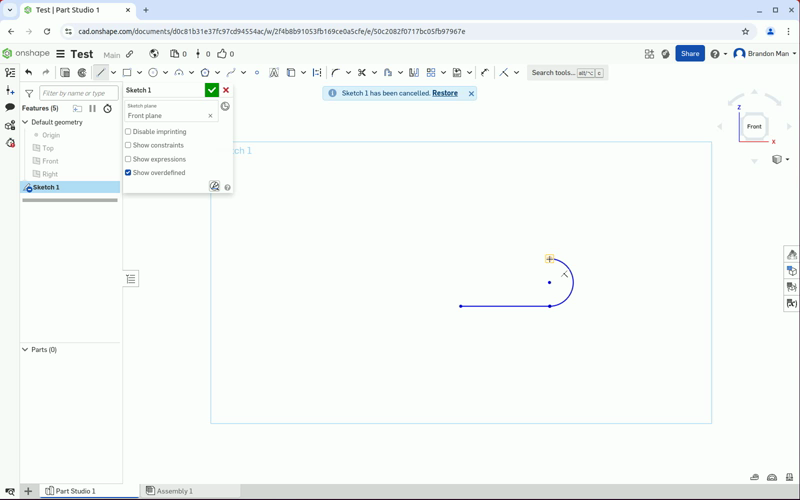
click(549, 258)
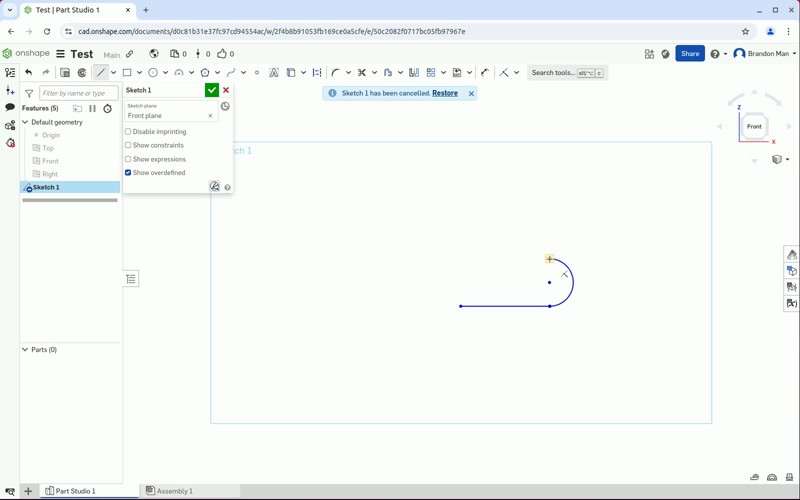
key_down(shift)
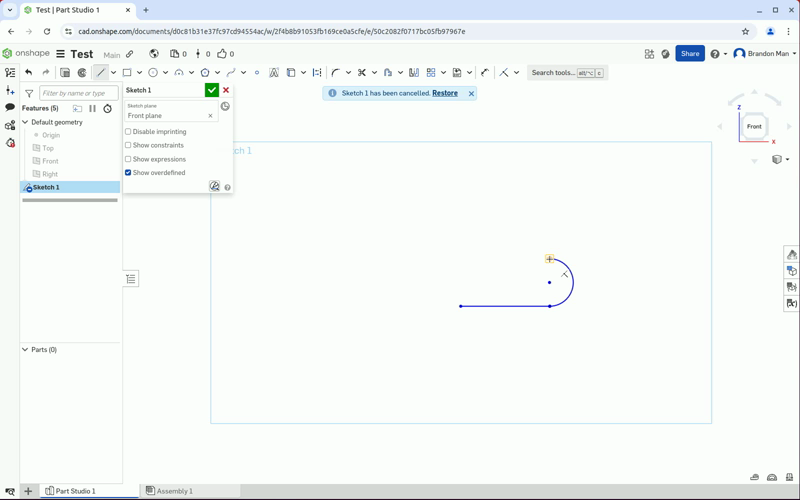
mouse_move(460, 258)
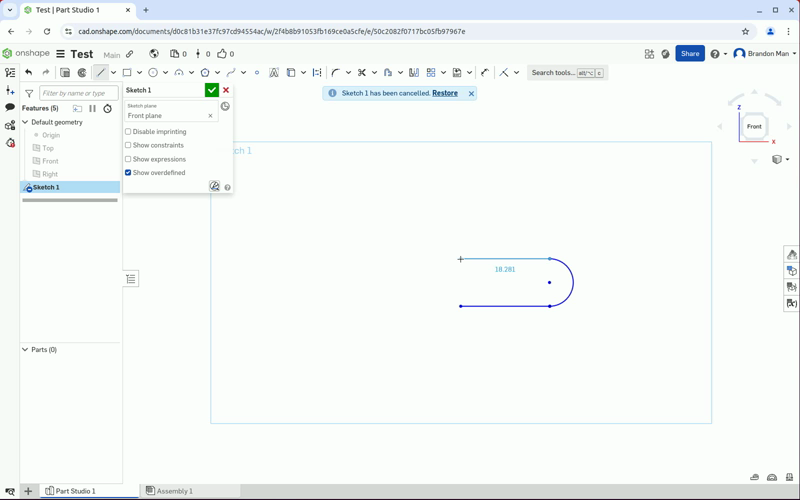
click(460, 258)
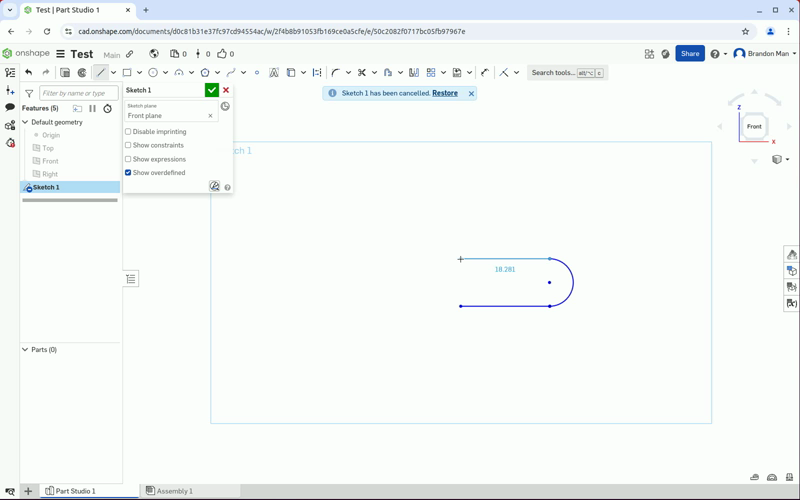
key_up(shift)
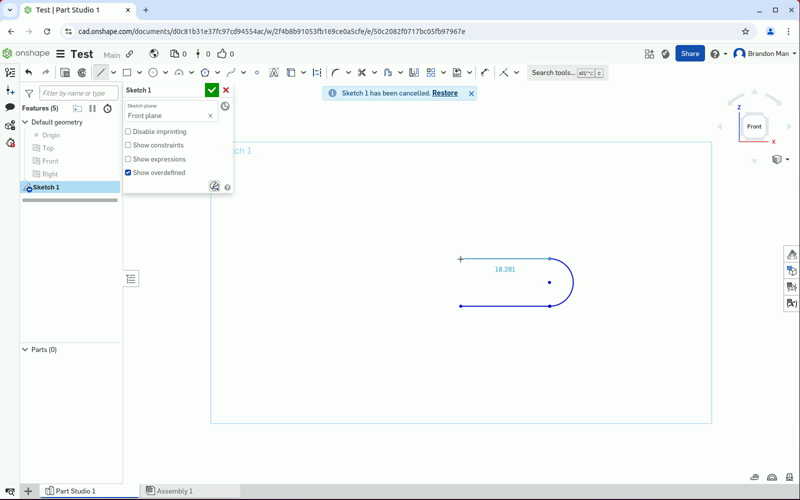
key(esc)
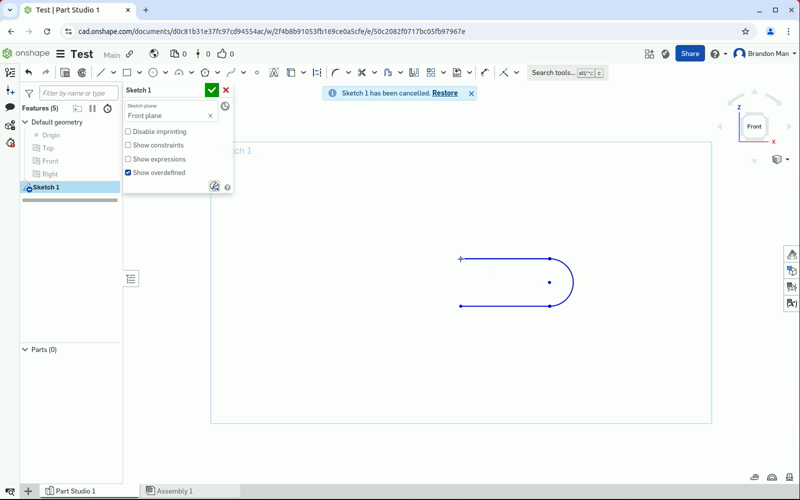
key(a)
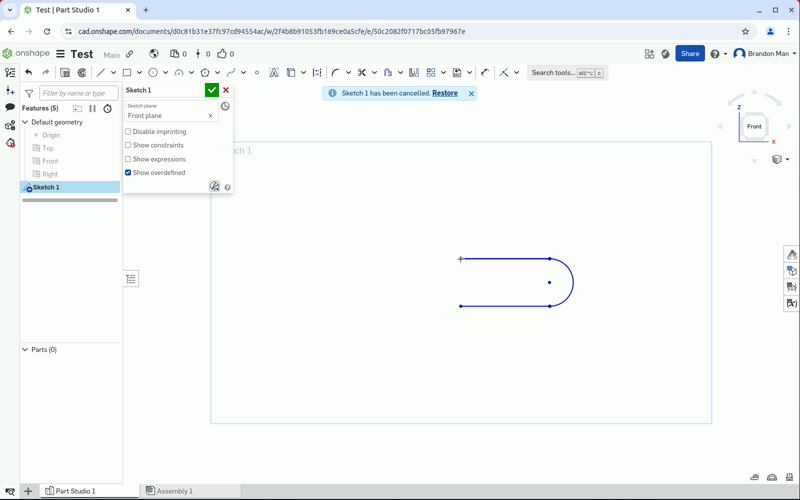
mouse_move(460, 258)
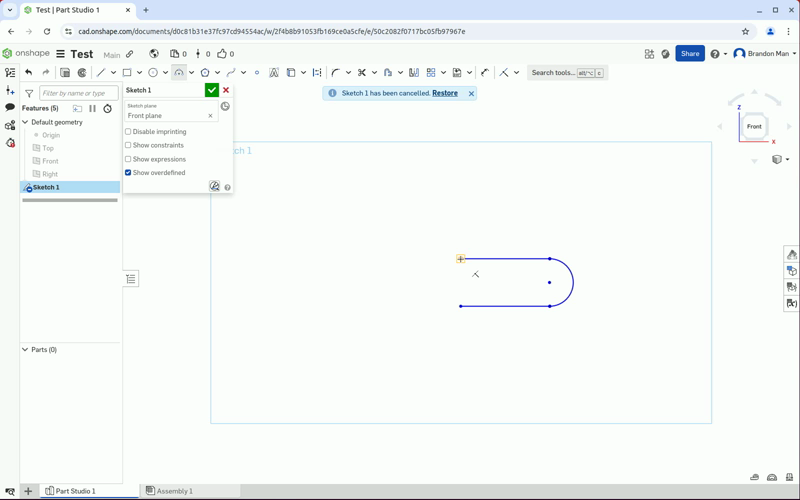
click(460, 258)
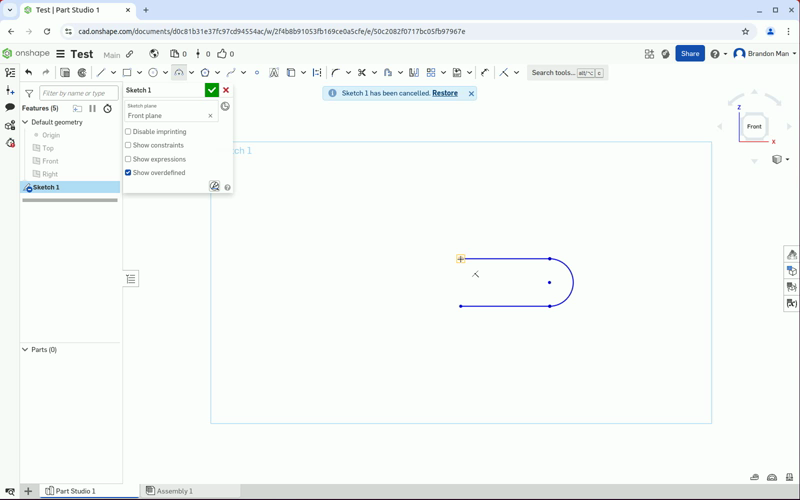
mouse_move(460, 306)
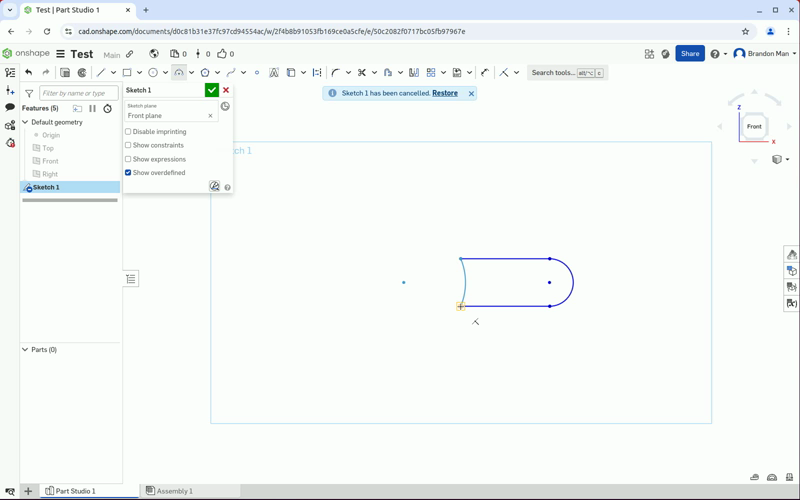
click(460, 306)
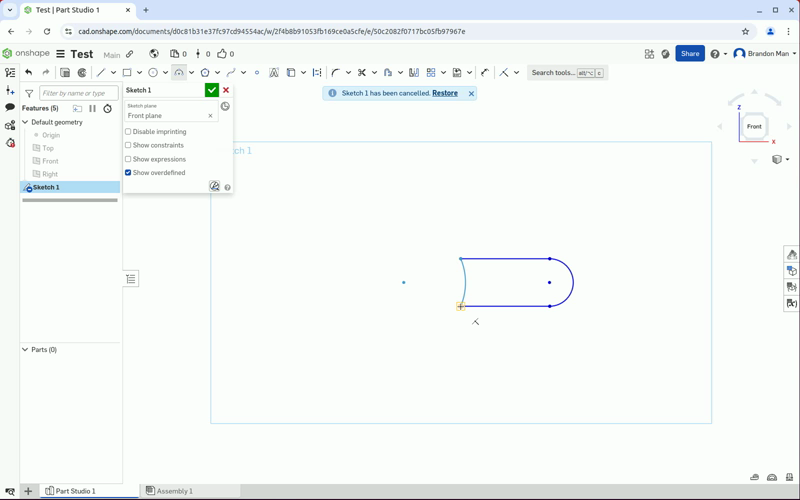
key_down(shift)
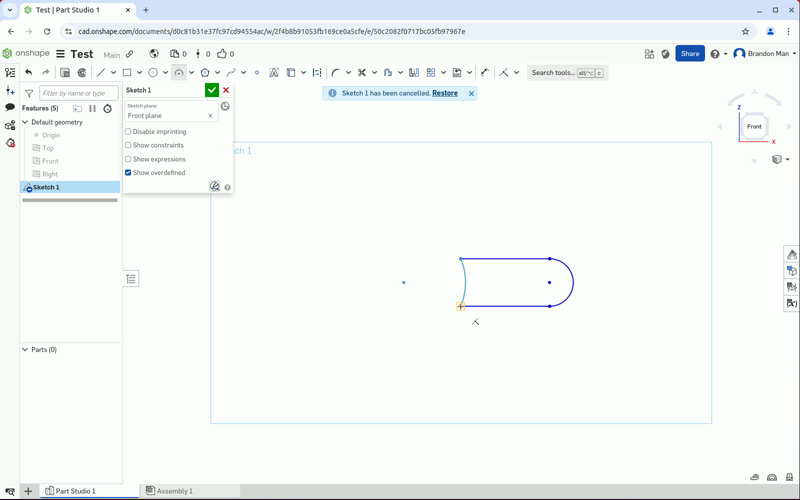
mouse_move(437, 282)
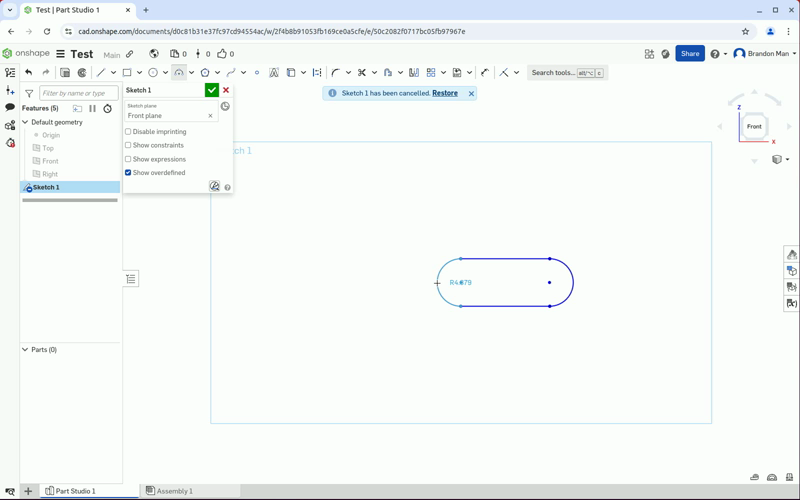
click(437, 282)
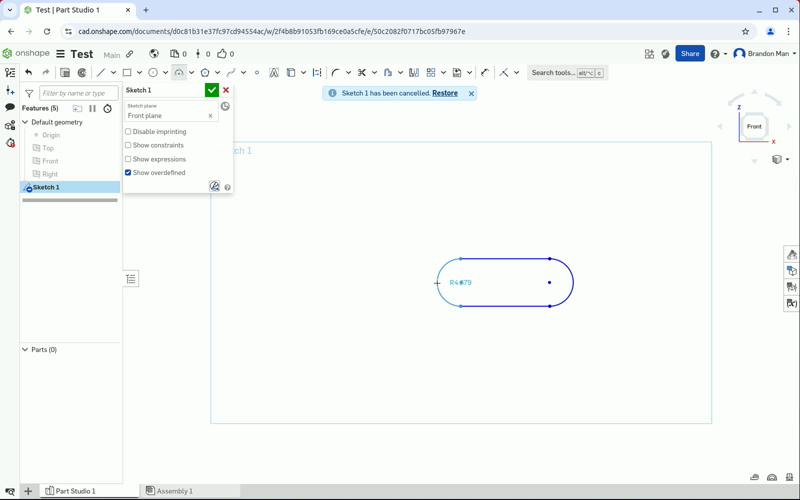
key_up(shift)
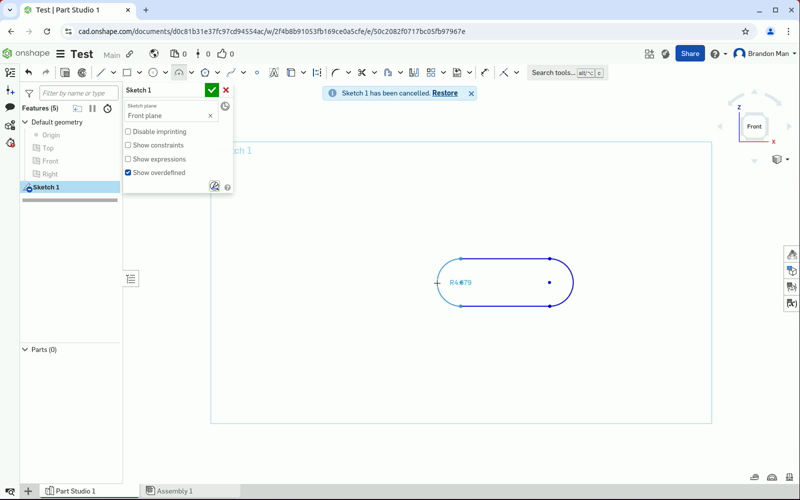
key(esc)
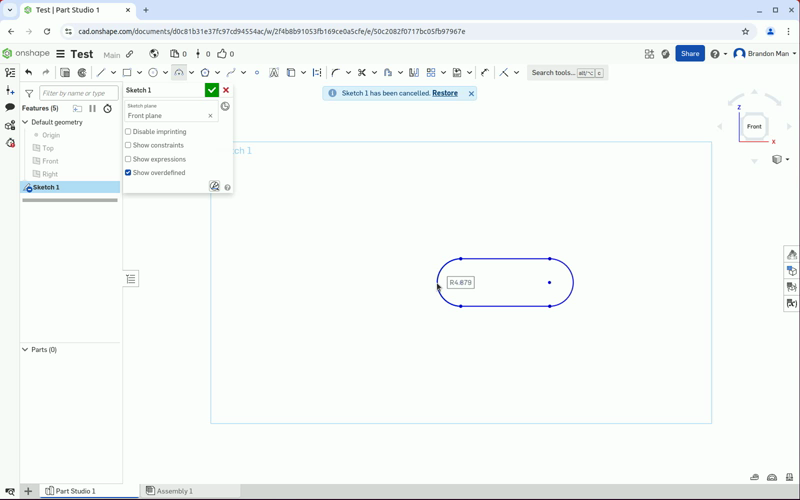
key(c)
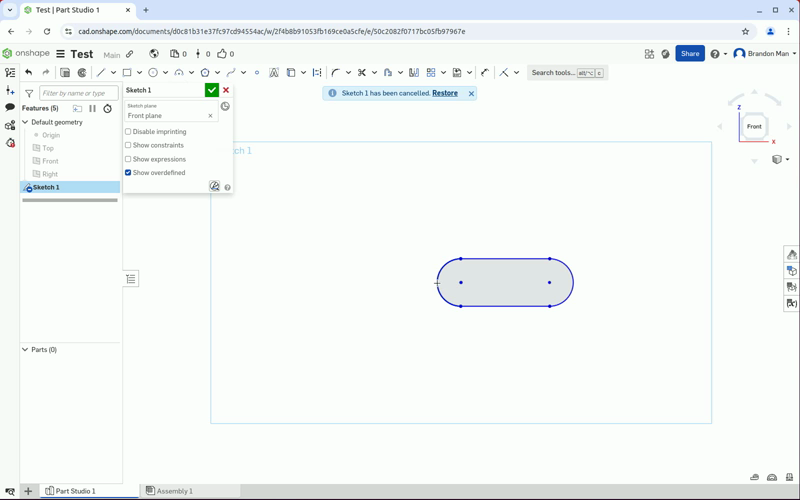
key_down(shift)
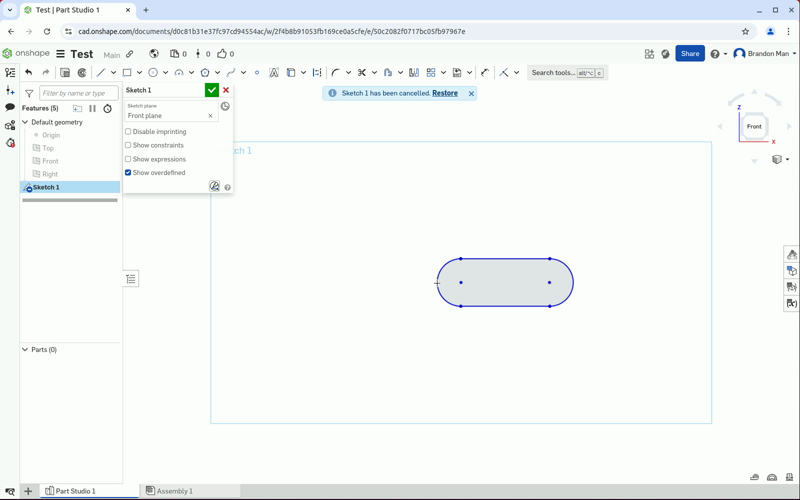
mouse_move(460, 282)
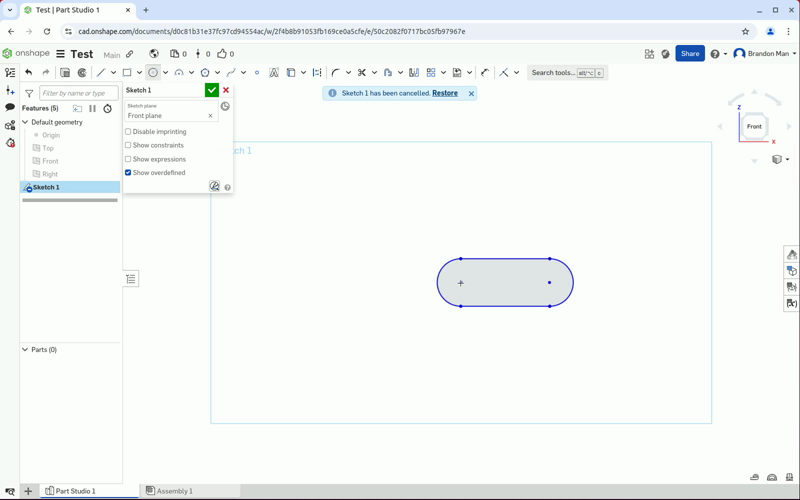
click(460, 282)
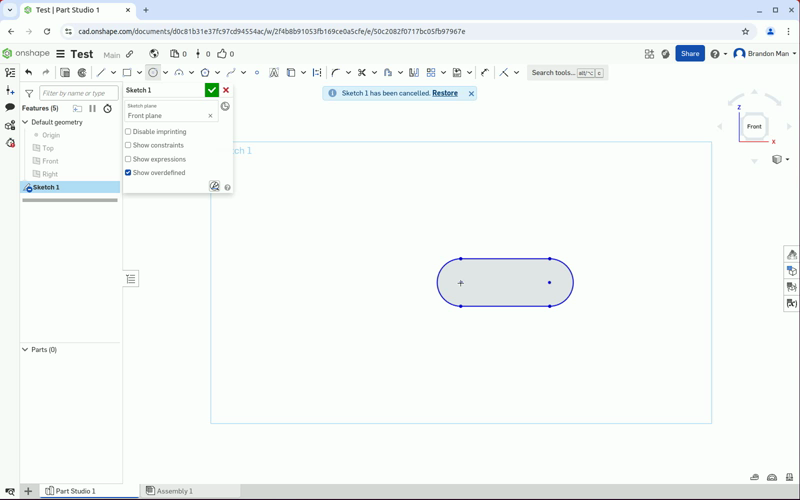
key_up(shift)
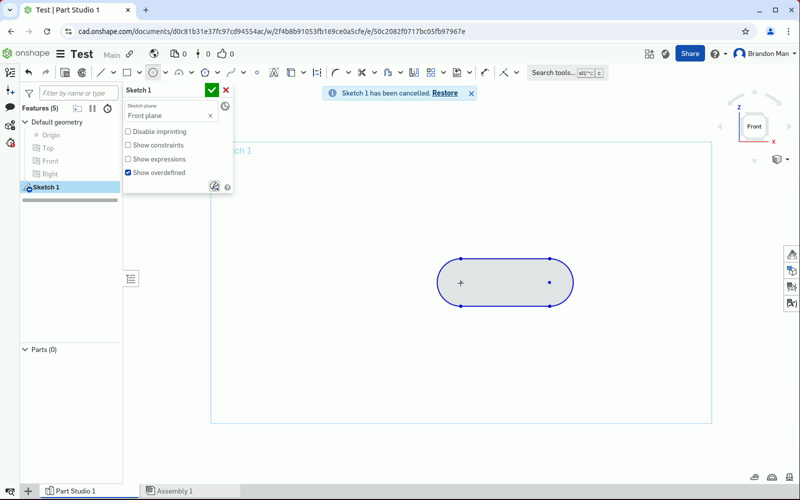
mouse_move(474, 282)
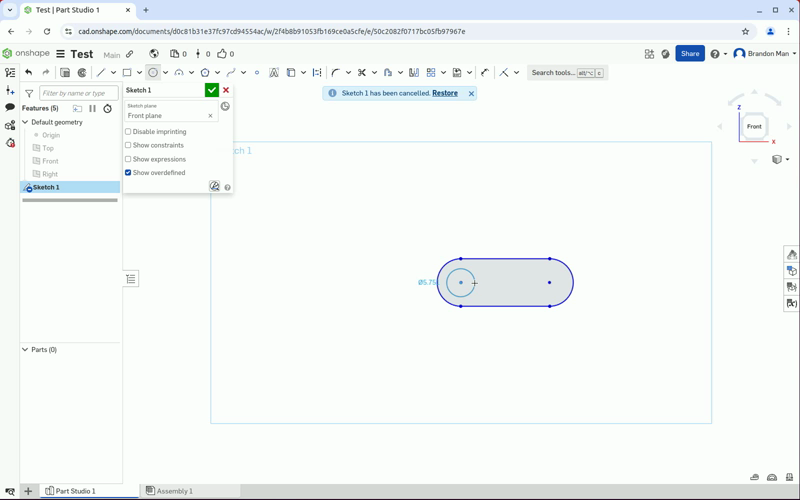
click(474, 282)
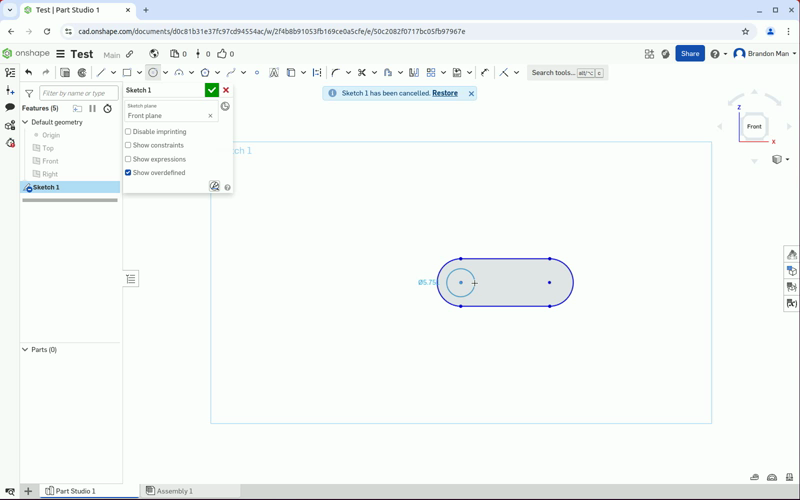
key(esc)
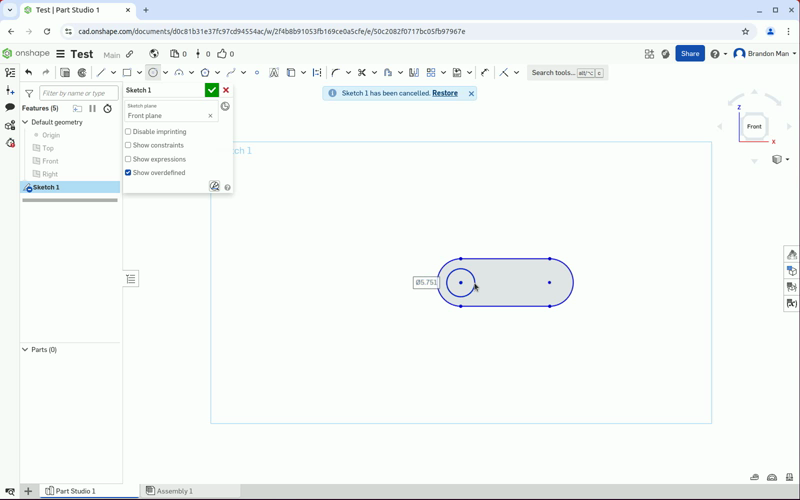
key(c)
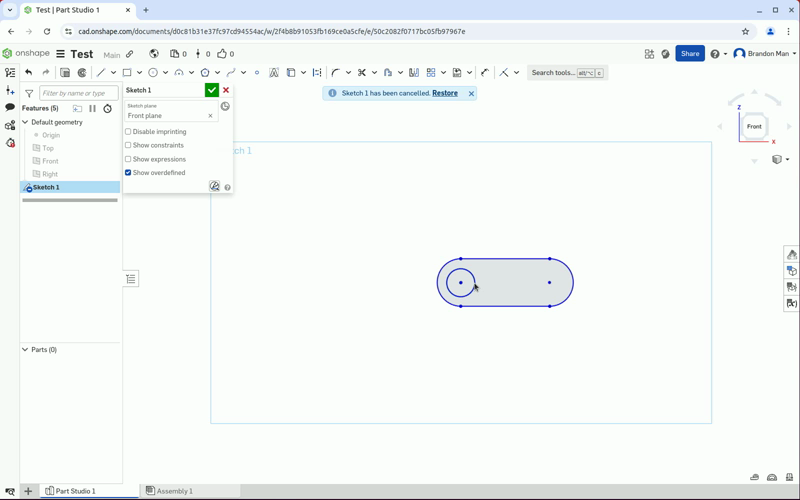
key_down(shift)
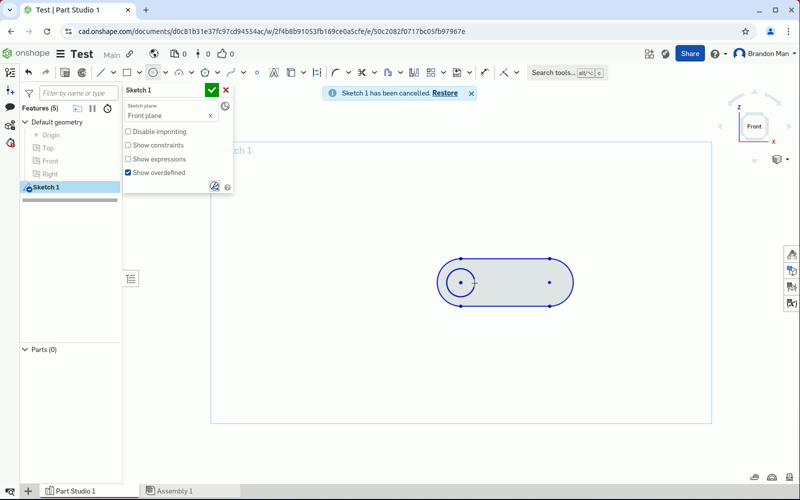
mouse_move(549, 282)
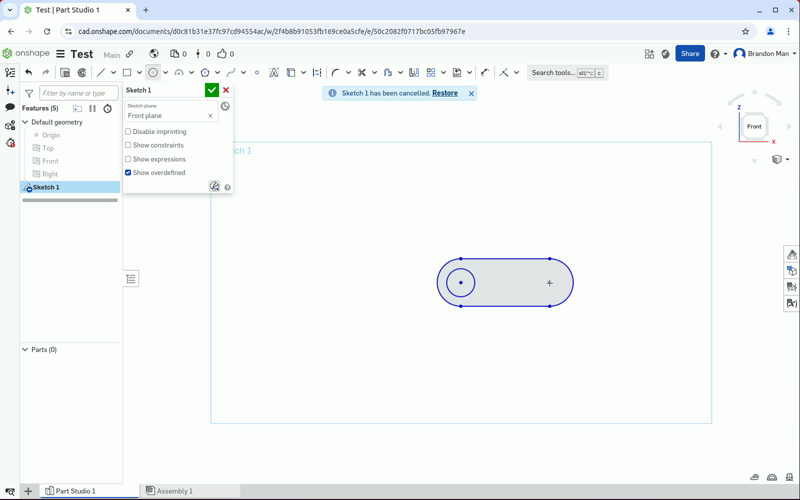
click(549, 282)
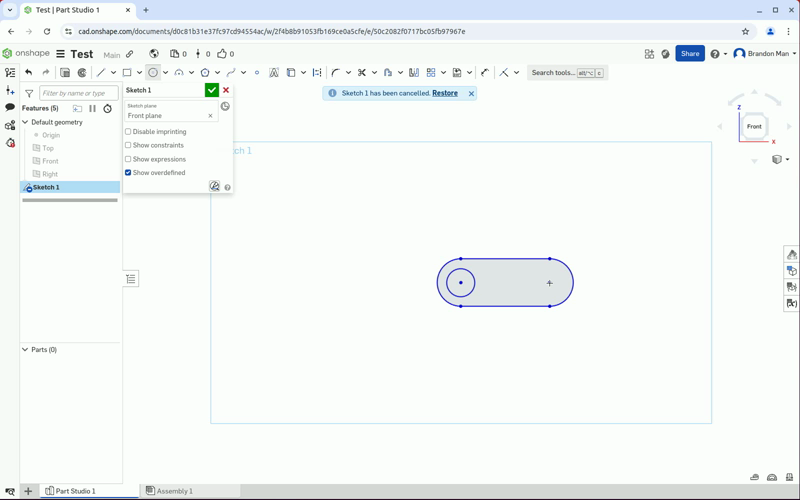
key_up(shift)
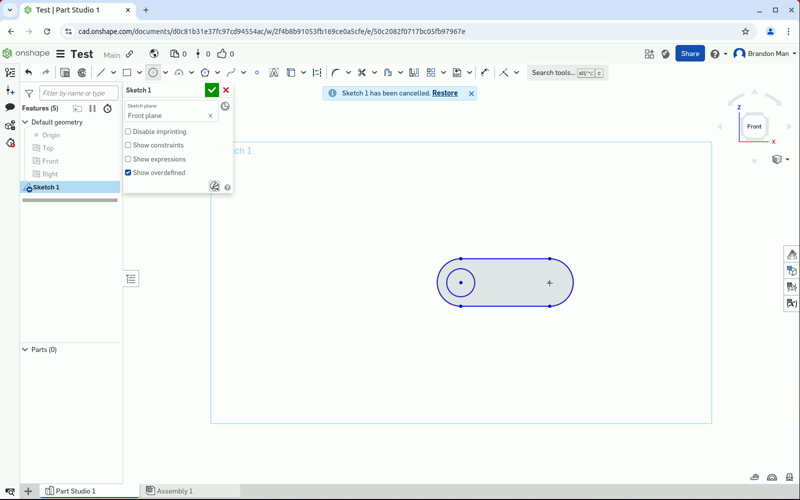
mouse_move(563, 282)
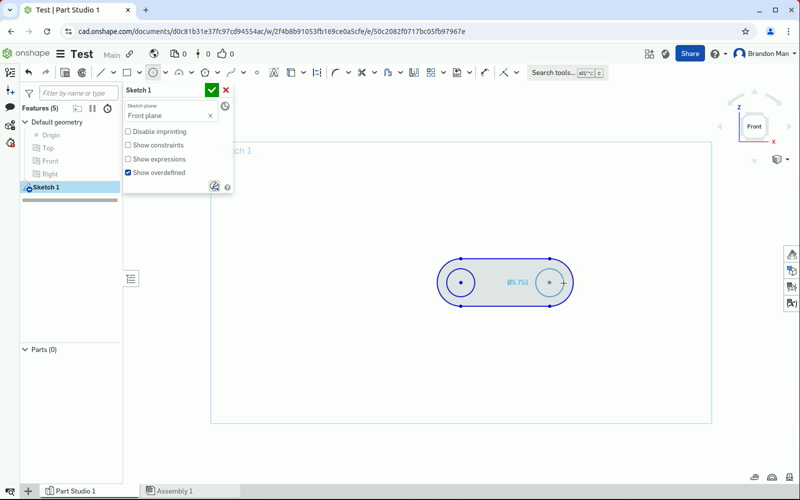
click(563, 282)
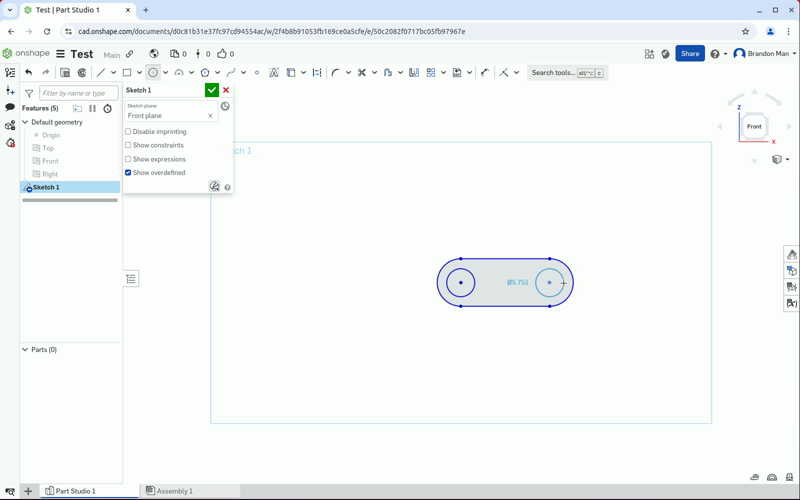
key(esc)
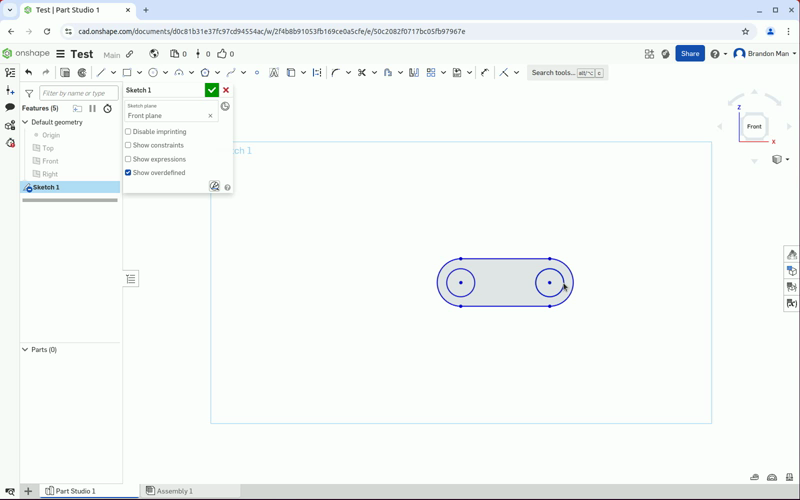
mouse_move(488, 265)
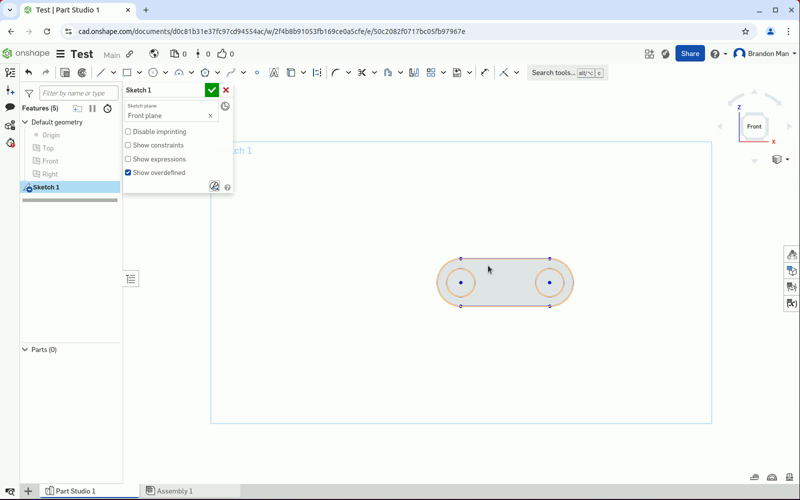
click(488, 265)
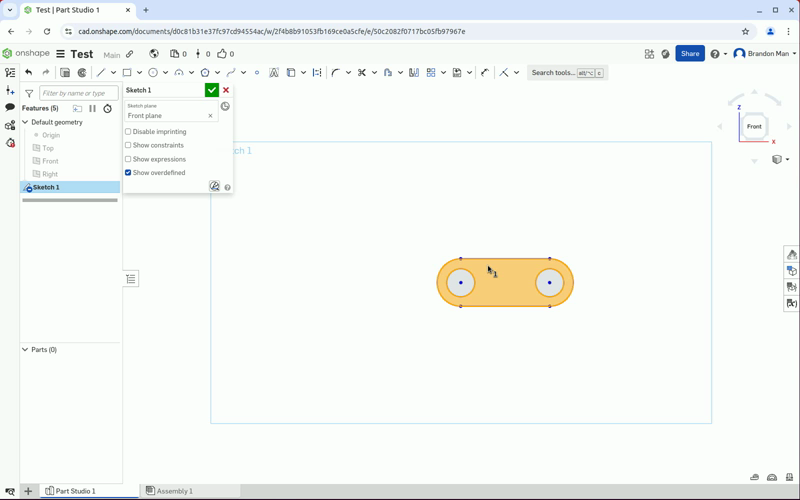
mouse_move(73, 352)
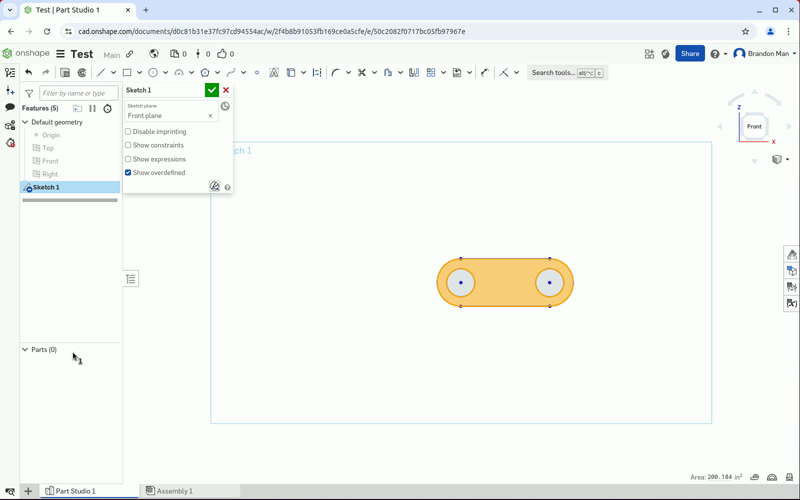
key(shift+y)
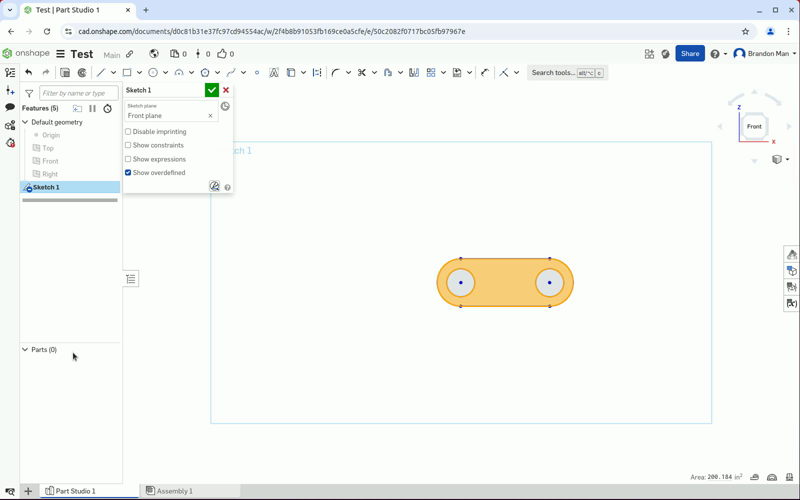
key(shift+e)
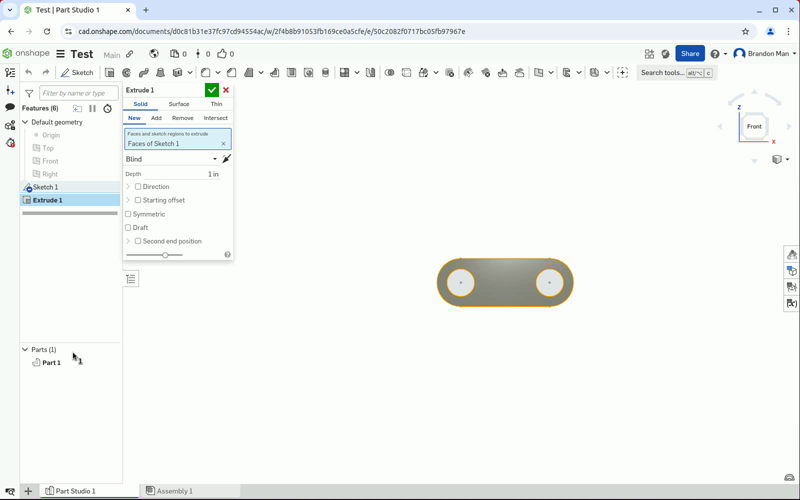
mouse_move(143, 106)
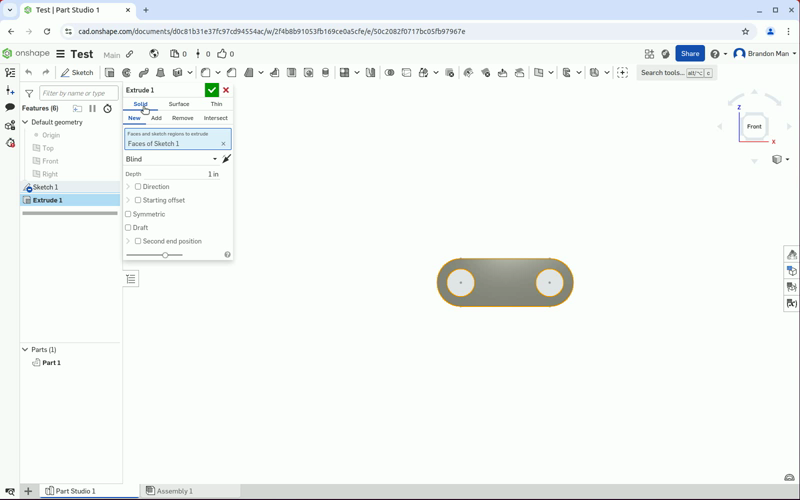
click(143, 106)
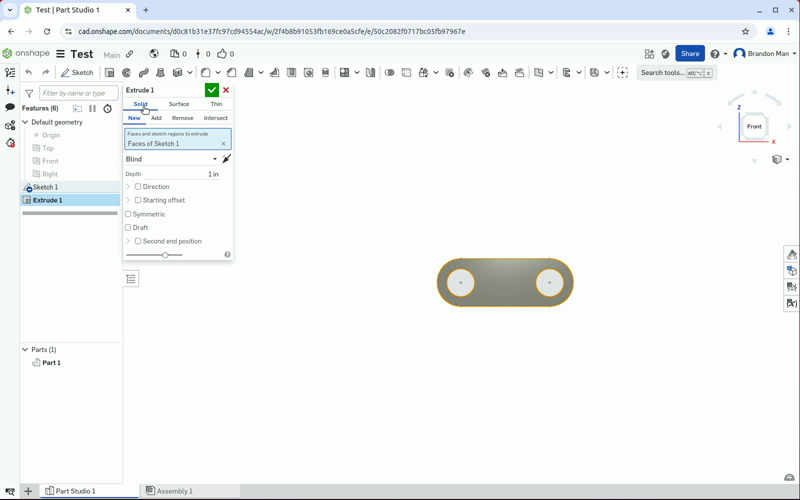
mouse_move(137, 120)
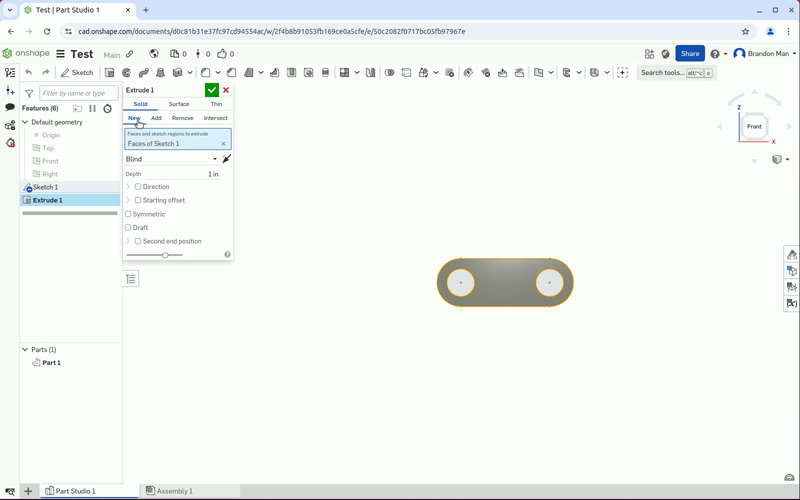
click(137, 120)
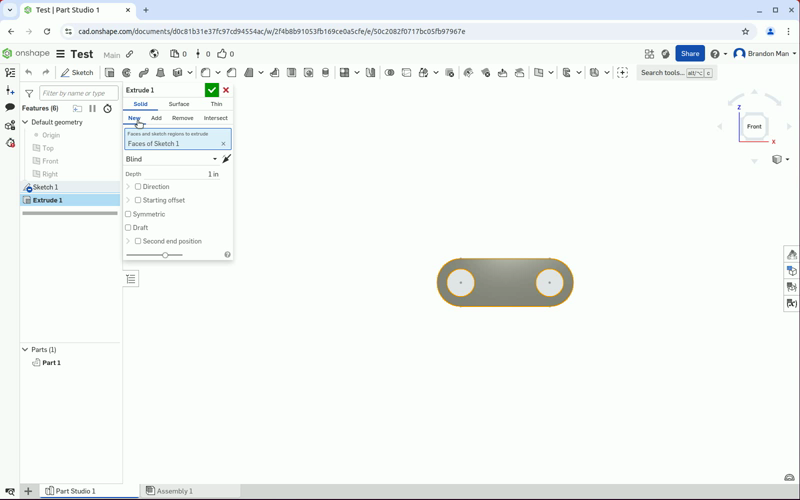
key(tab, 4)
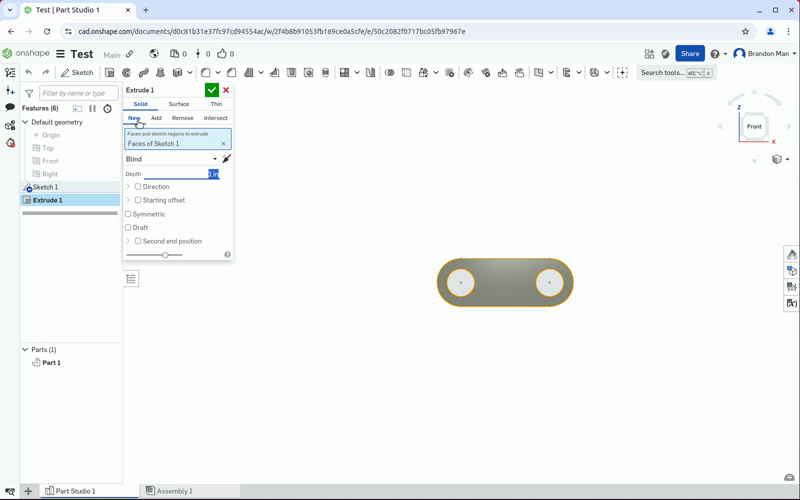
text(6.258)
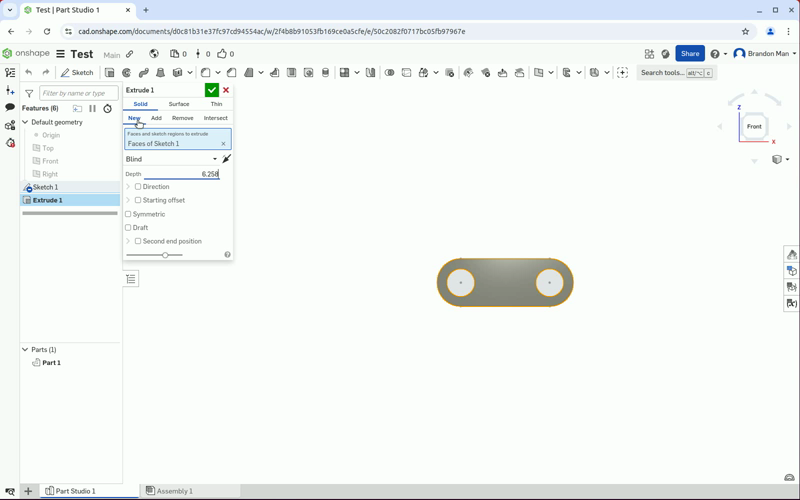
key(tab, 3)
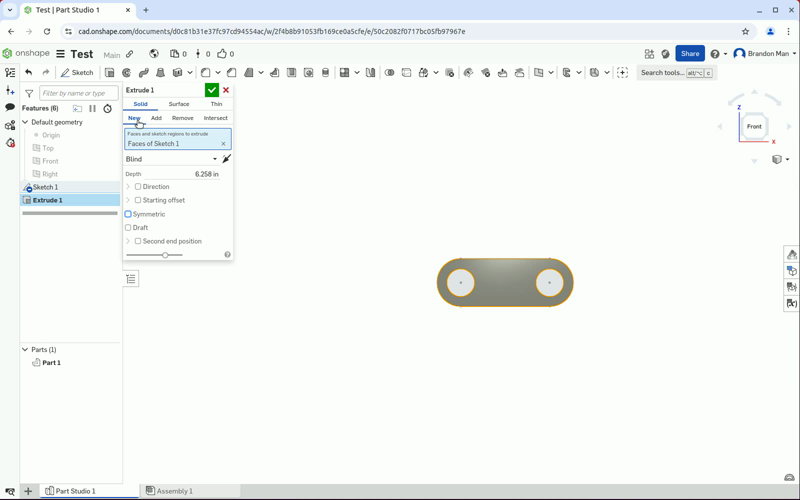
key(space)
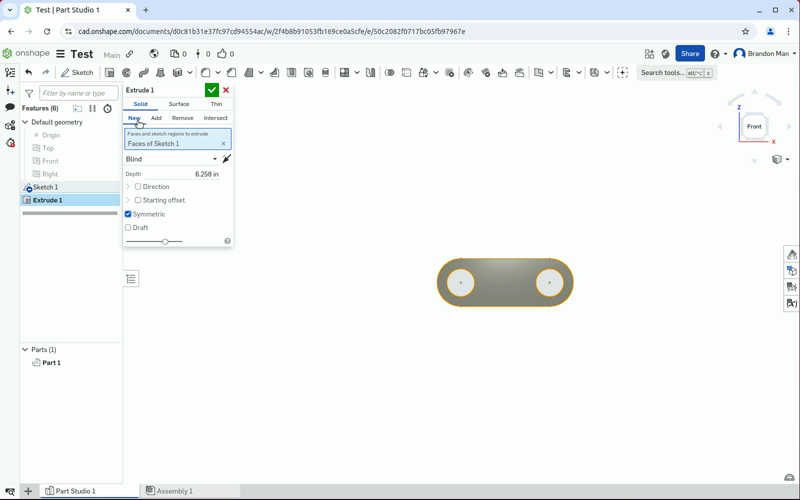
key(enter)
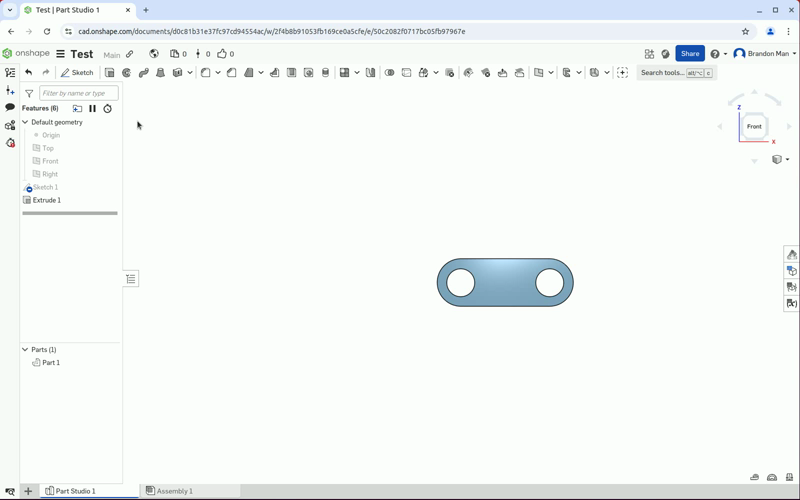
key(shift+h)
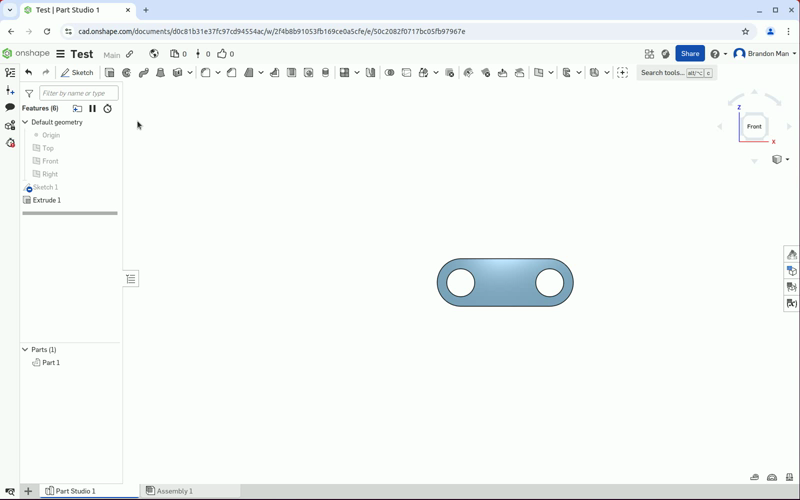
key(shift+h)
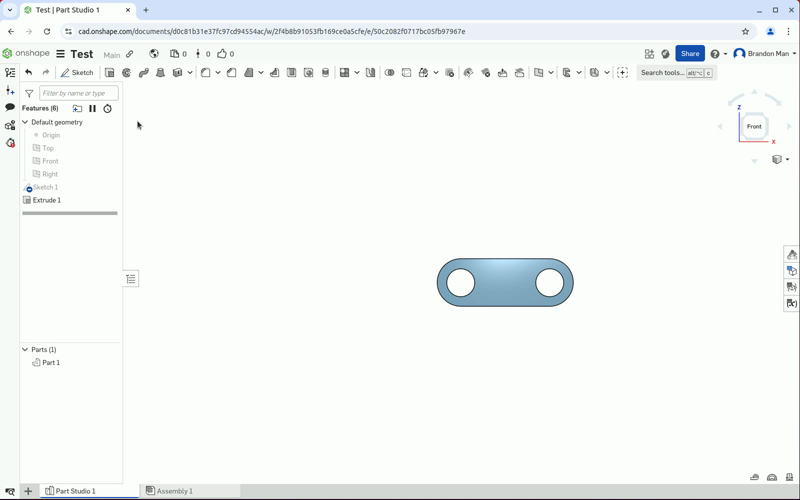
mouse_move(73, 189)
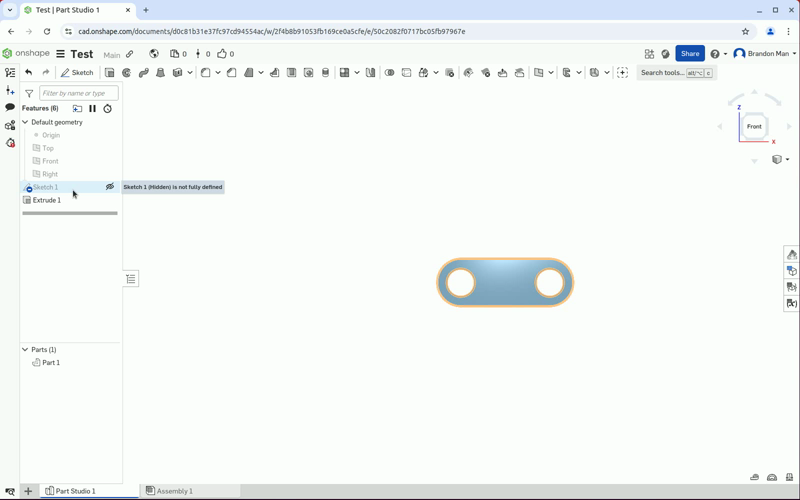
click(73, 189)
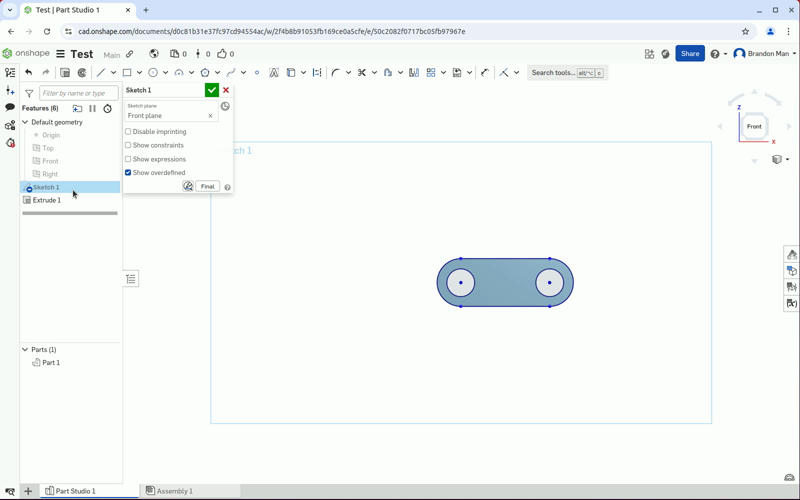
mouse_move(229, 92)
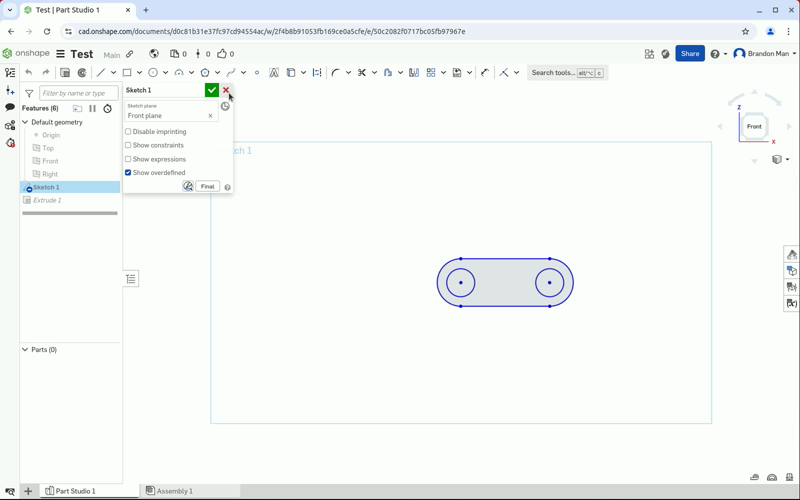
click(229, 92)
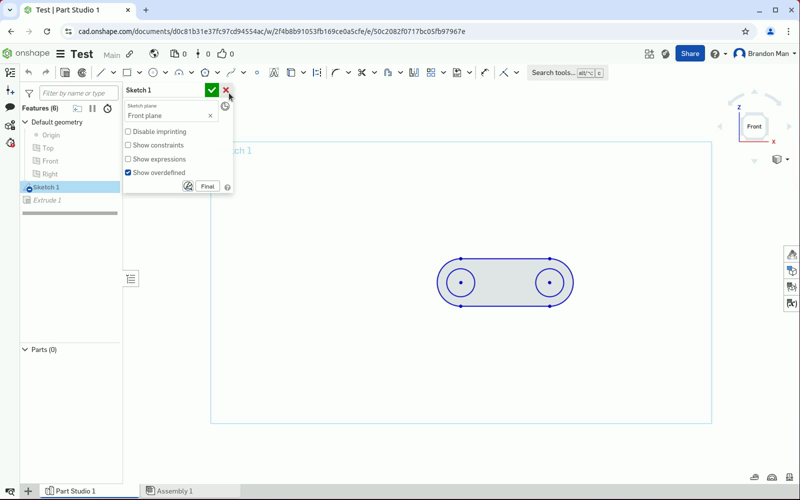
key(shift+s)
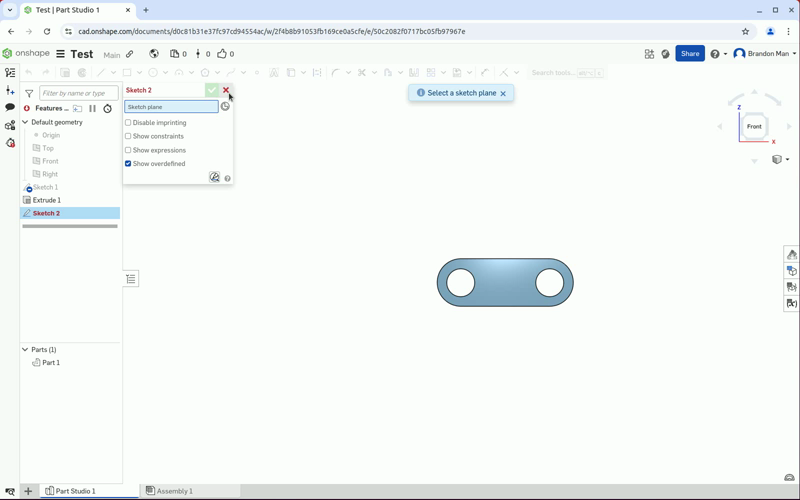
mouse_move(73, 163)
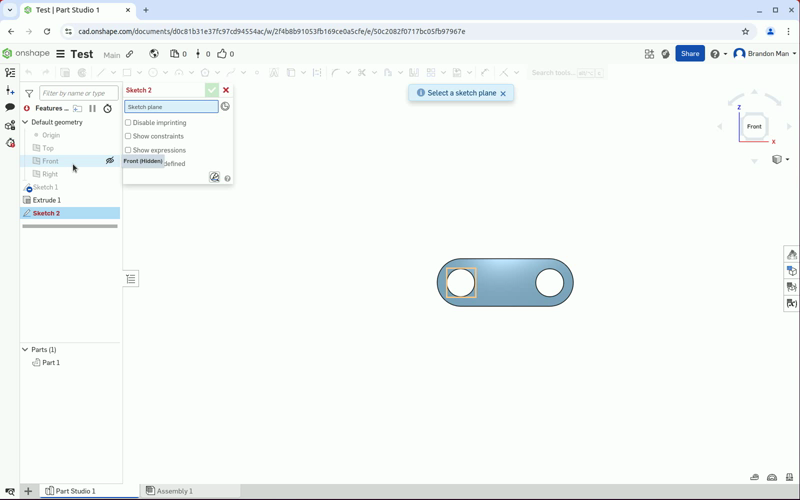
click(73, 163)
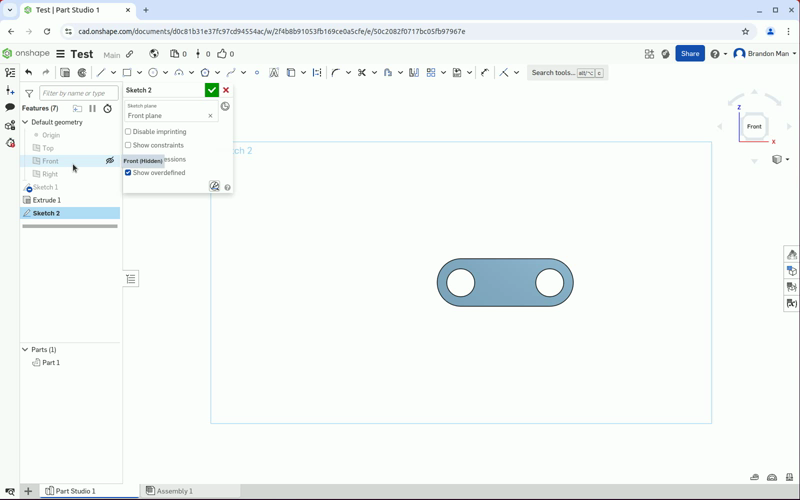
mouse_move(73, 352)
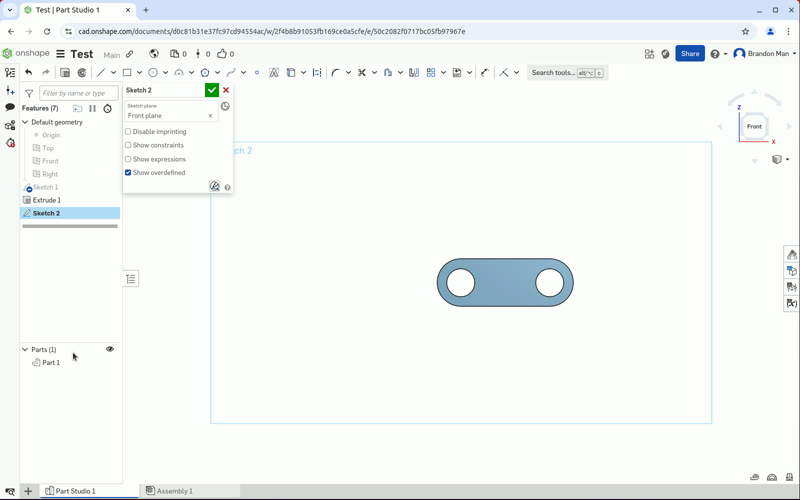
key(y)
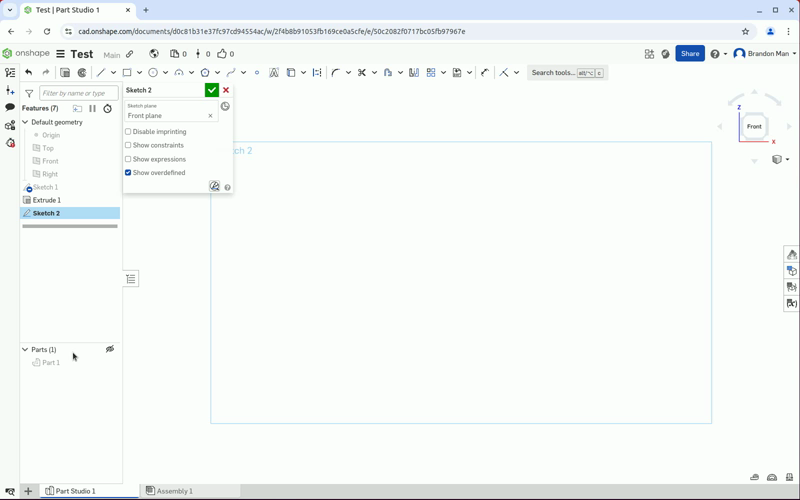
key(c)
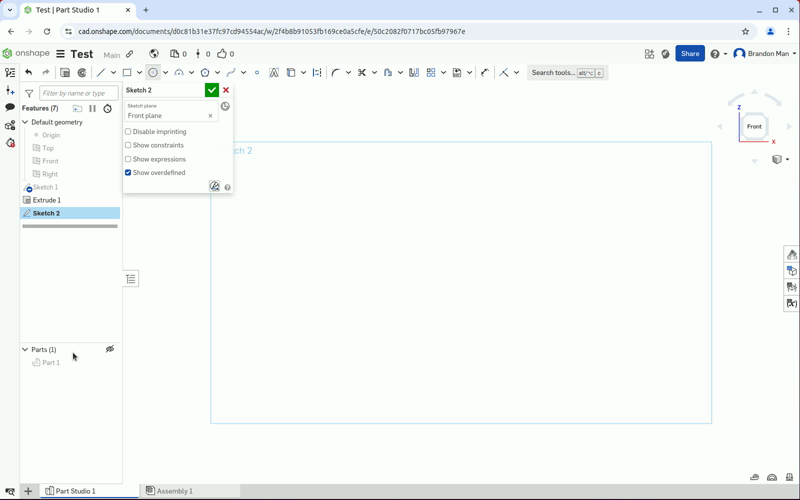
key_down(shift)
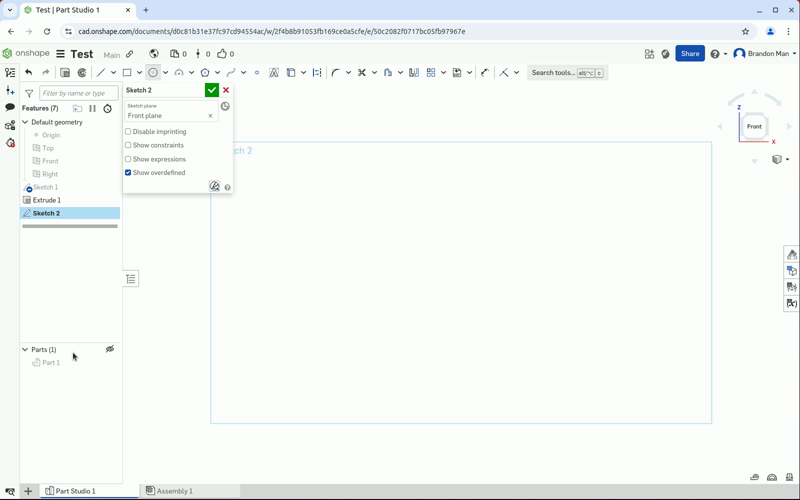
mouse_move(461, 282)
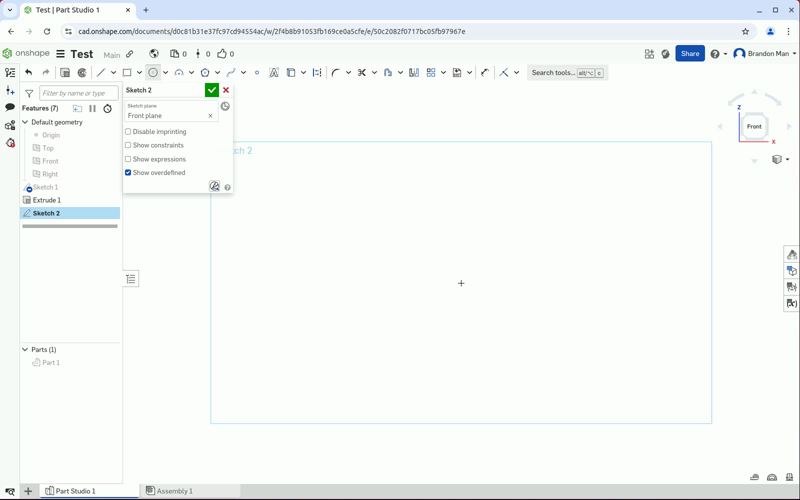
click(461, 282)
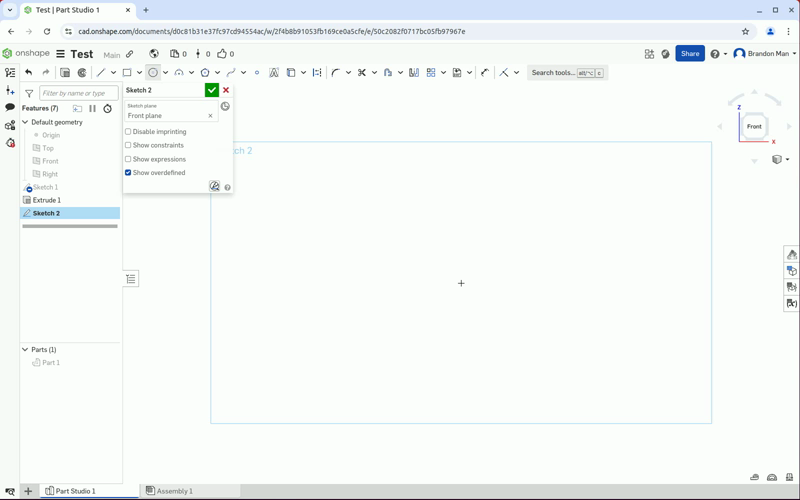
key_up(shift)
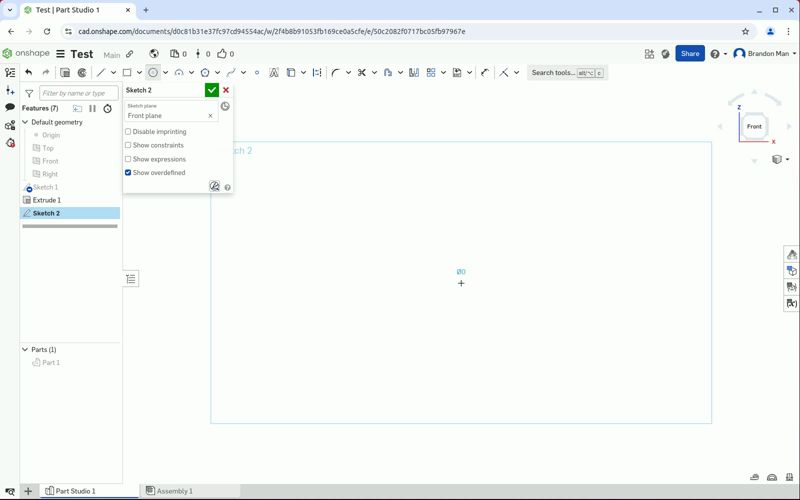
mouse_move(467, 282)
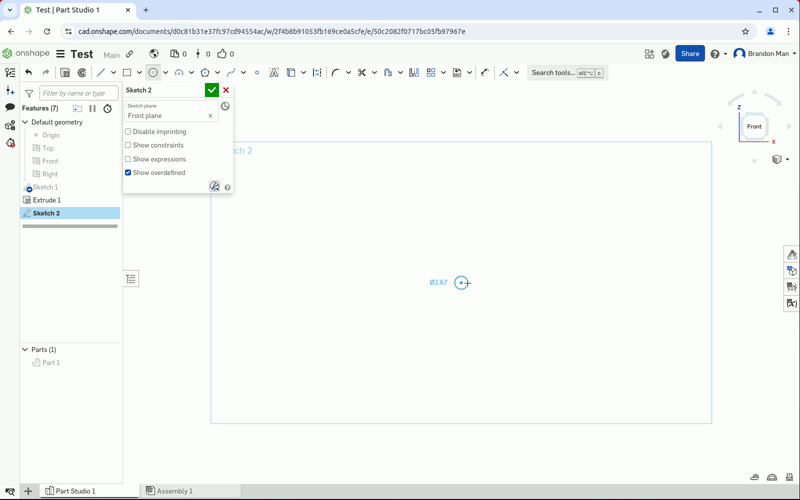
click(467, 282)
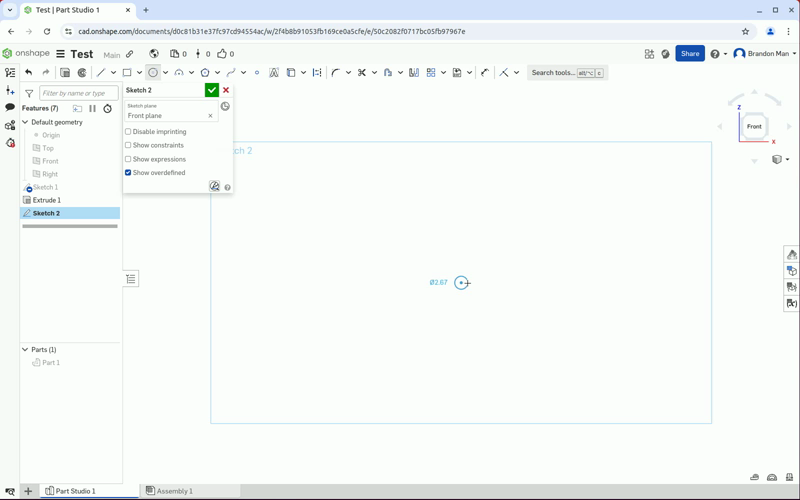
key(esc)
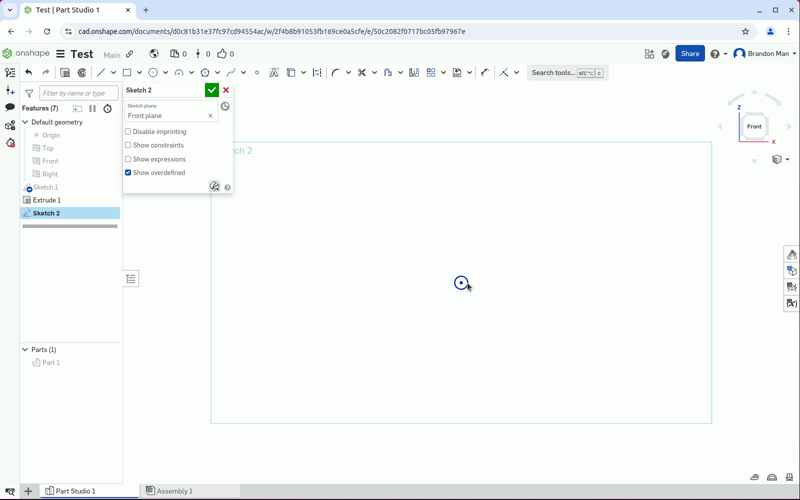
mouse_move(461, 280)
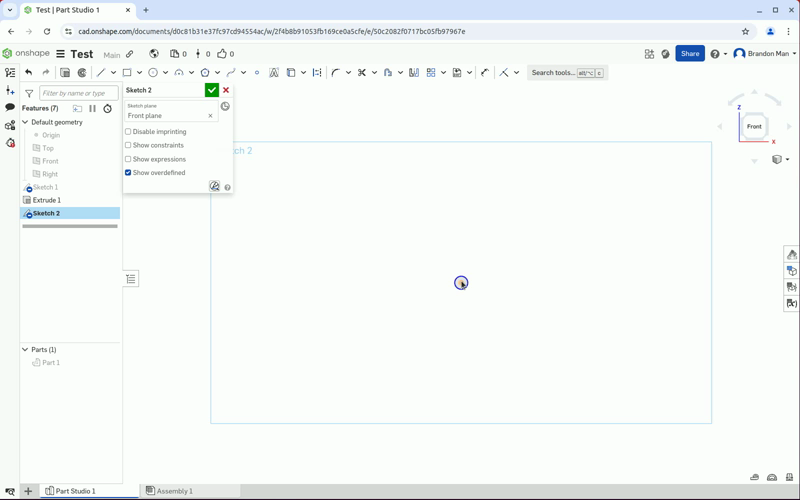
scroll(6)
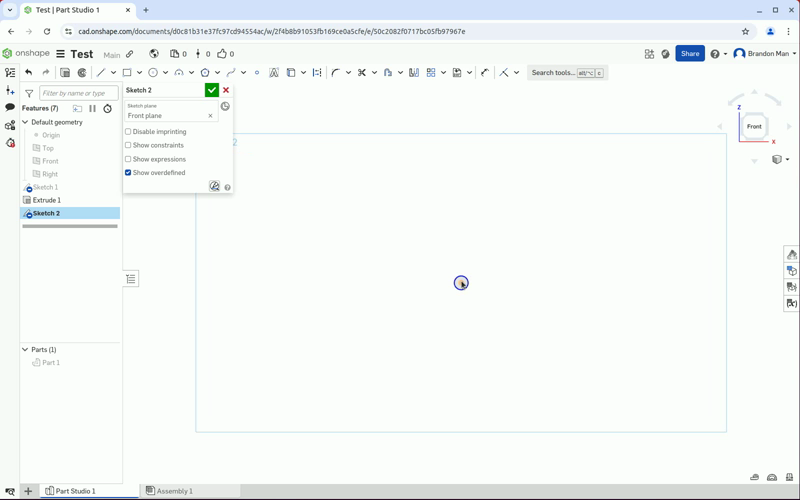
scroll(6)
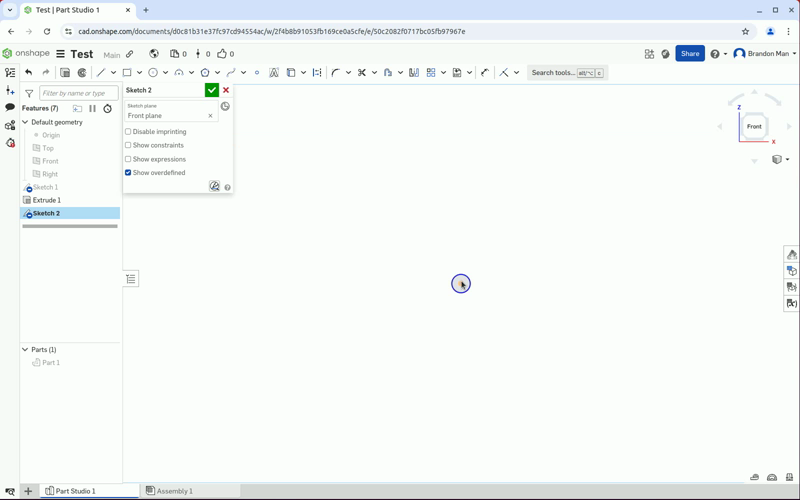
scroll(6)
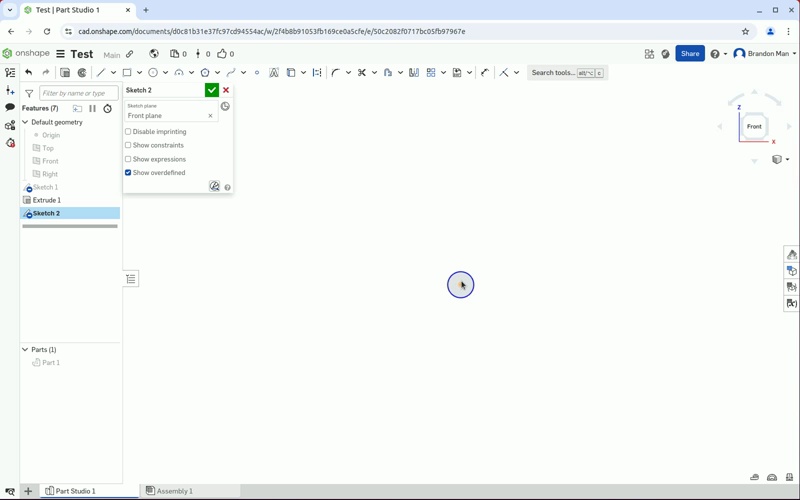
scroll(6)
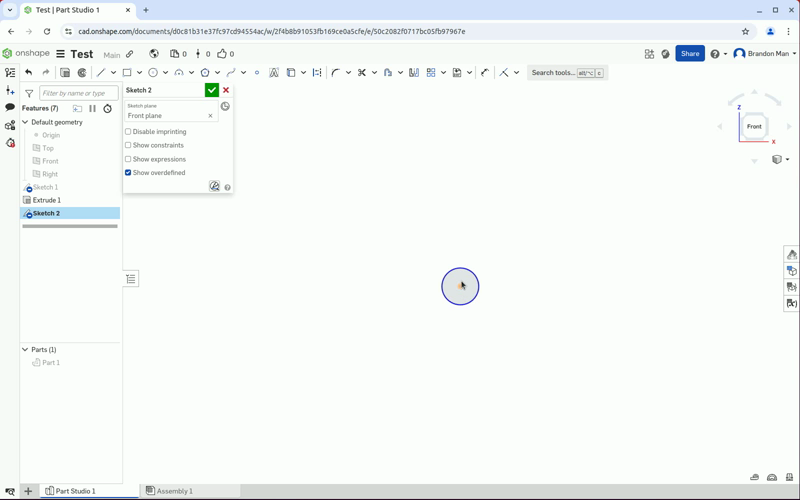
scroll(6)
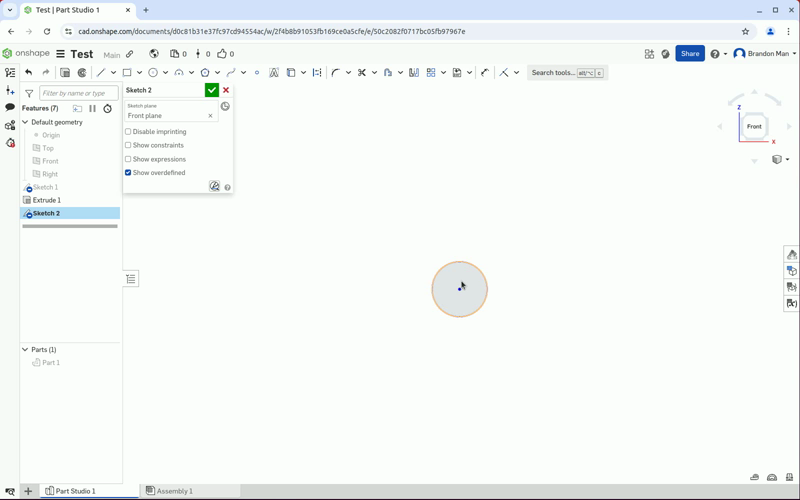
scroll(6)
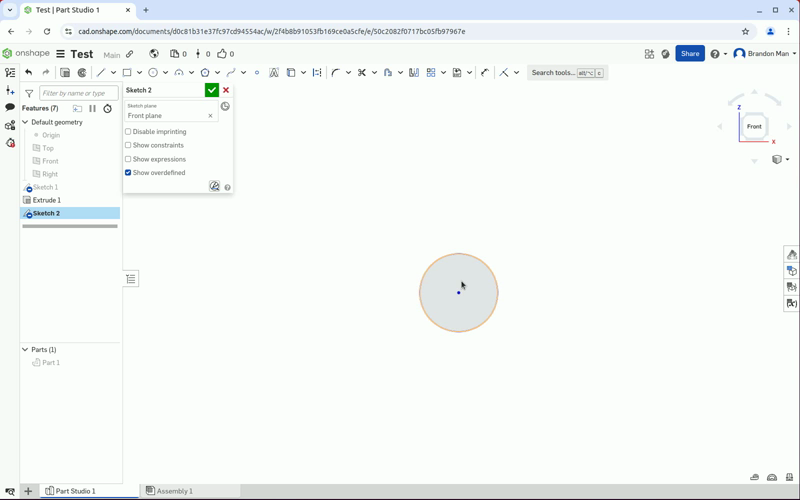
scroll(6)
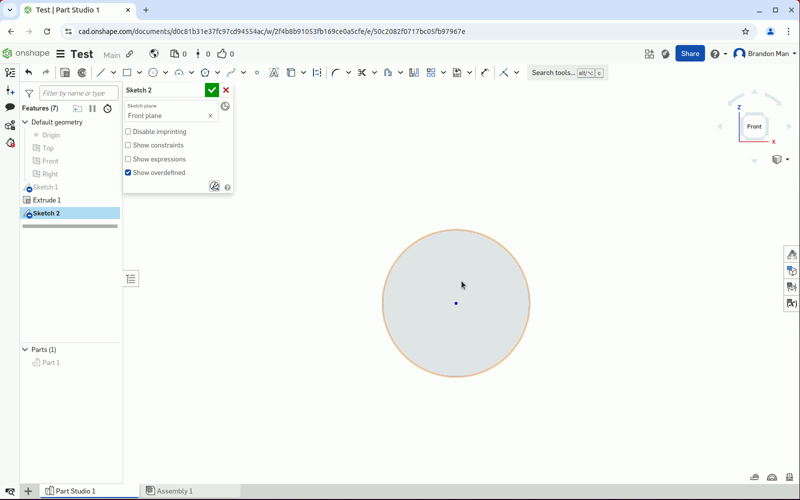
click(461, 280)
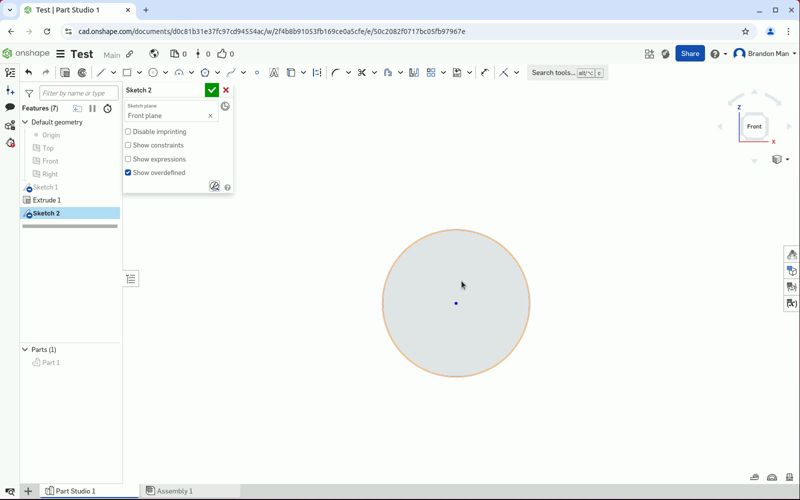
scroll(-6)
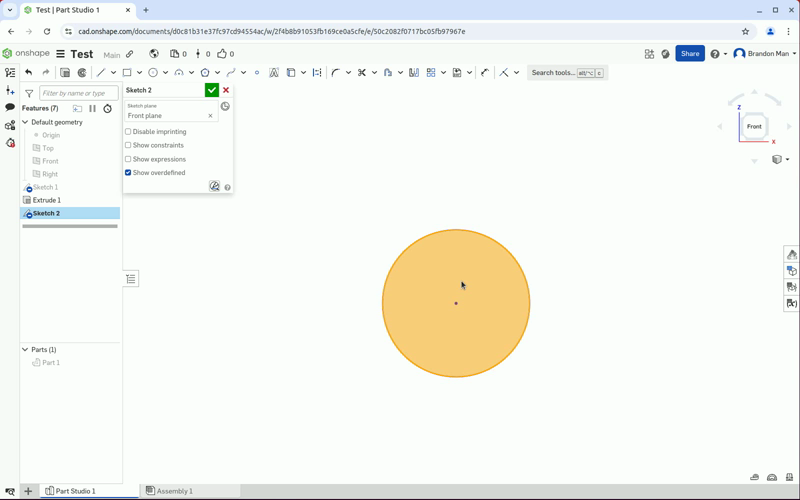
scroll(-6)
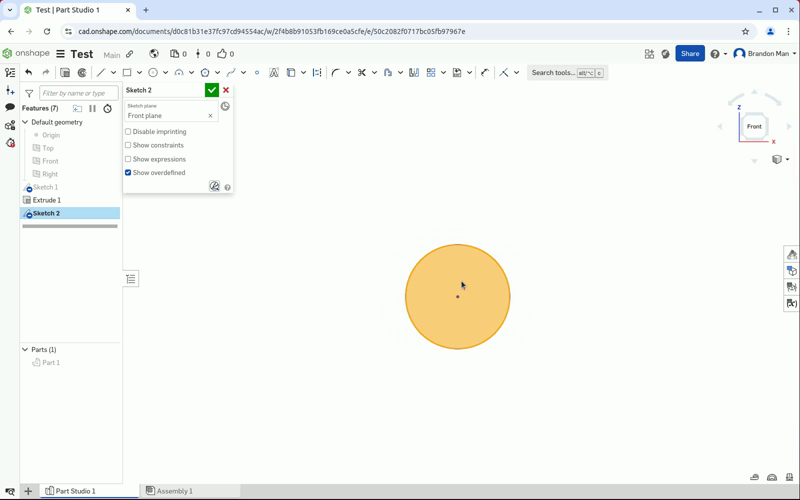
scroll(-6)
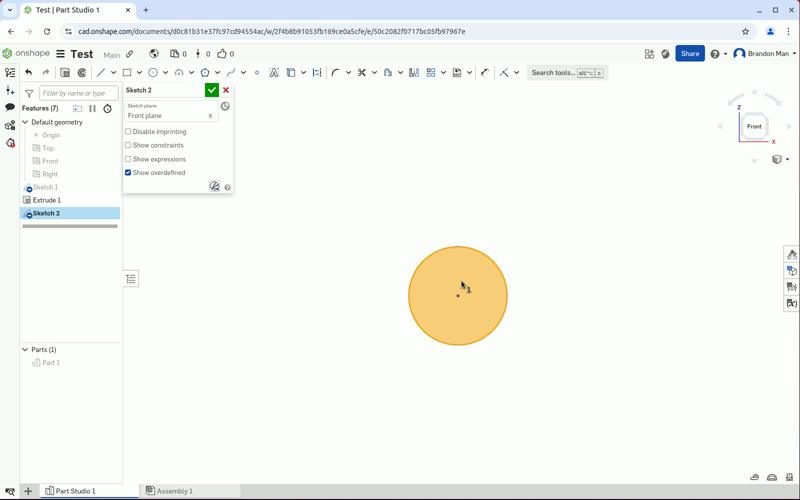
scroll(-6)
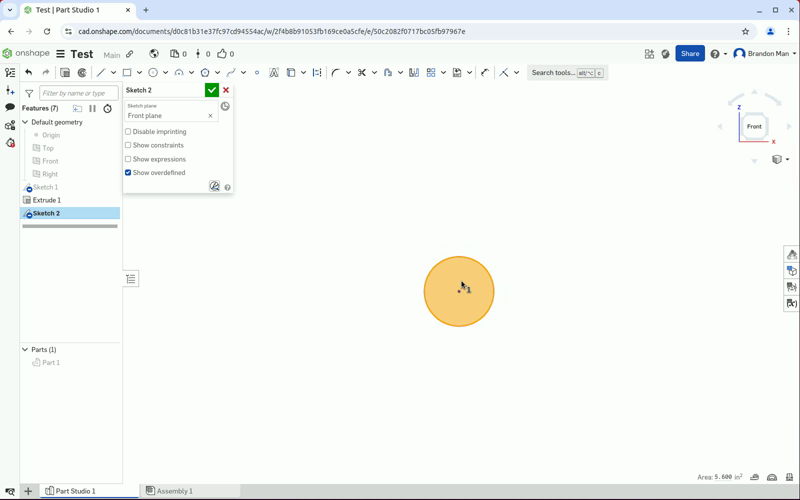
scroll(-6)
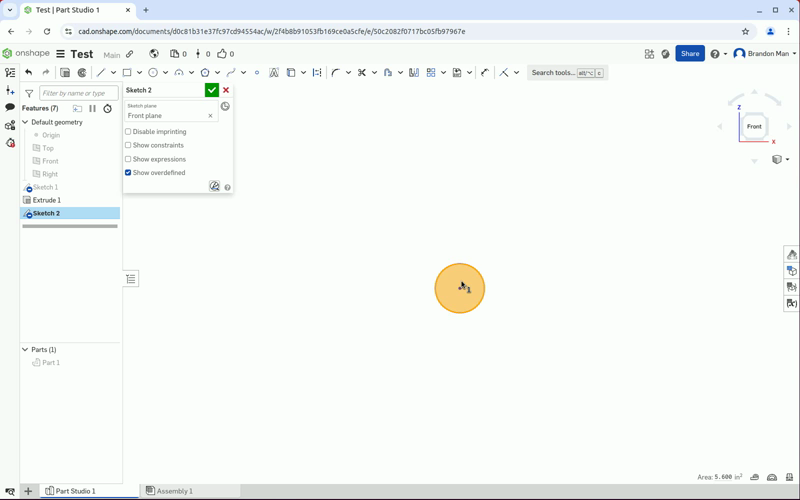
scroll(-6)
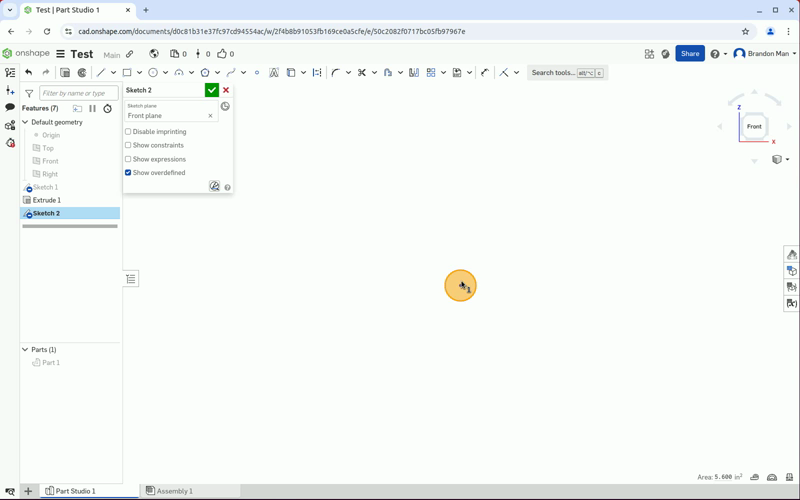
scroll(-6)
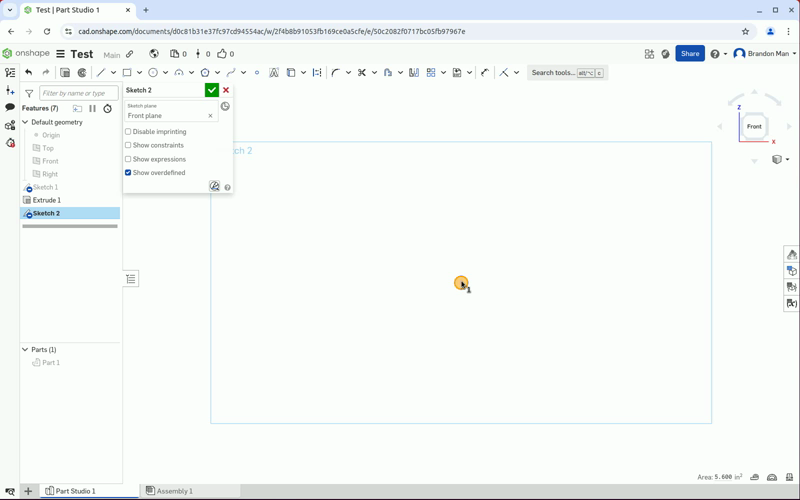
mouse_move(73, 352)
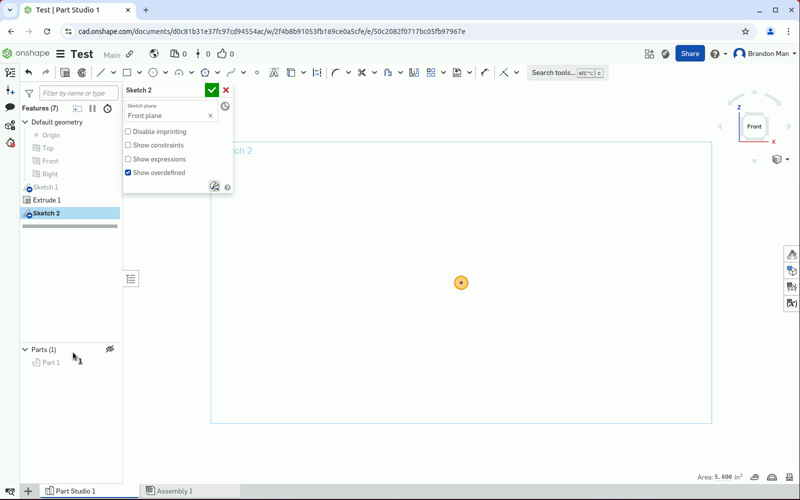
key(shift+y)
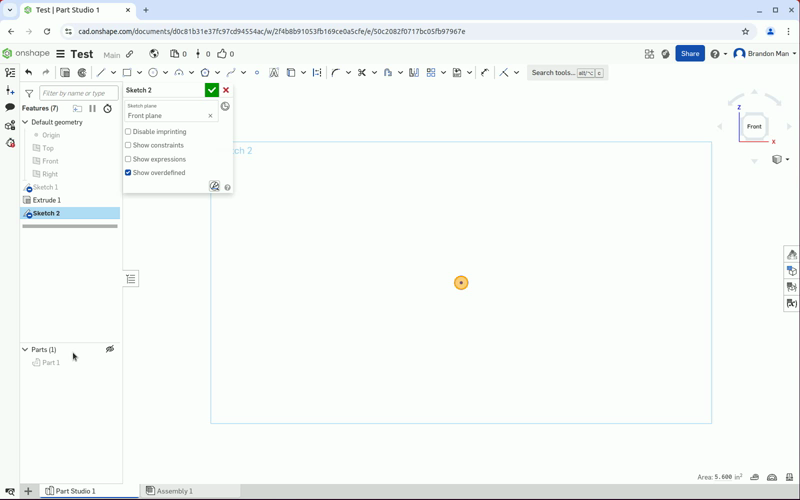
key(shift+e)
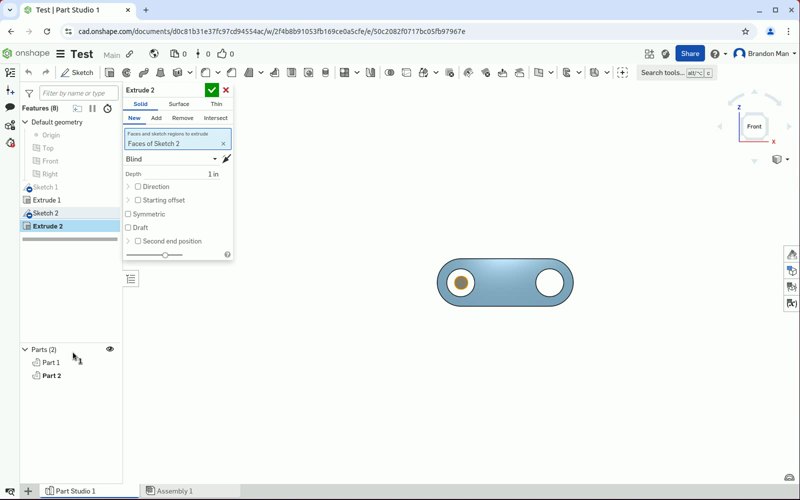
mouse_move(143, 106)
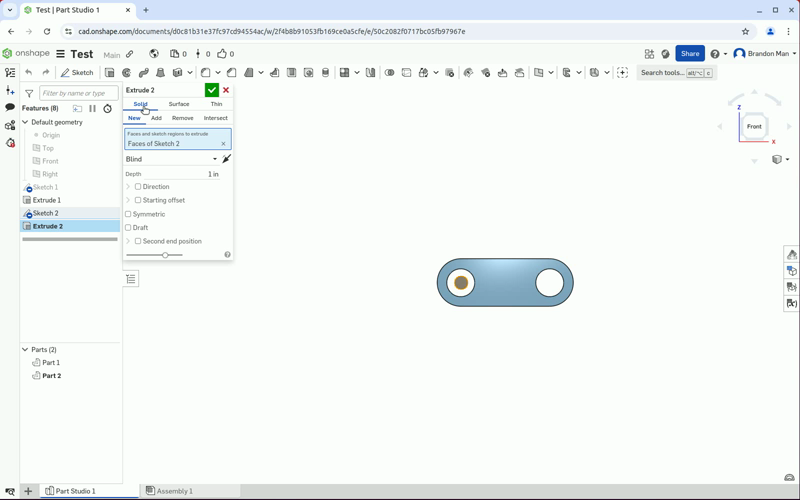
click(143, 106)
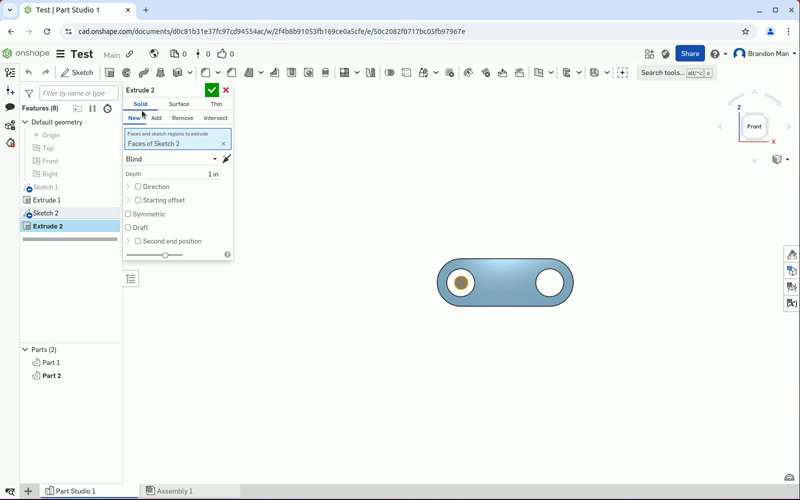
mouse_move(137, 120)
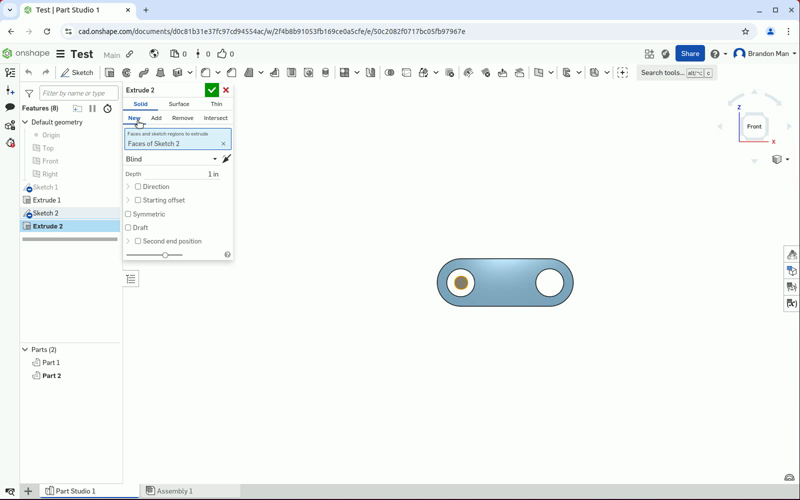
click(137, 120)
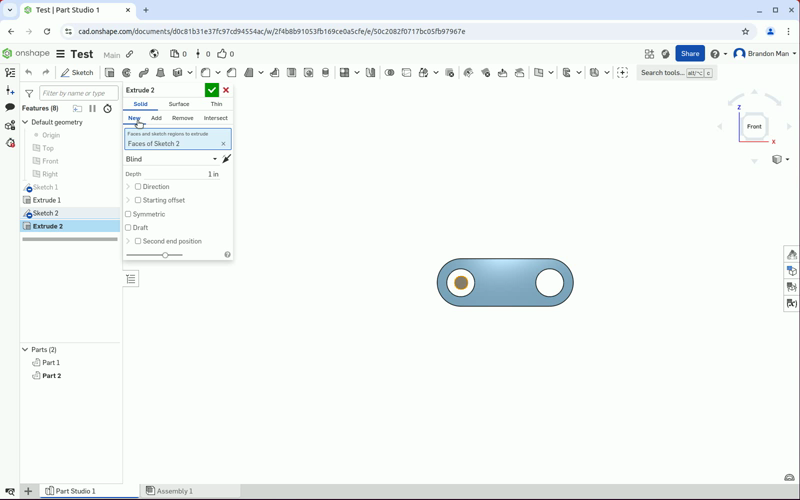
key(tab, 4)
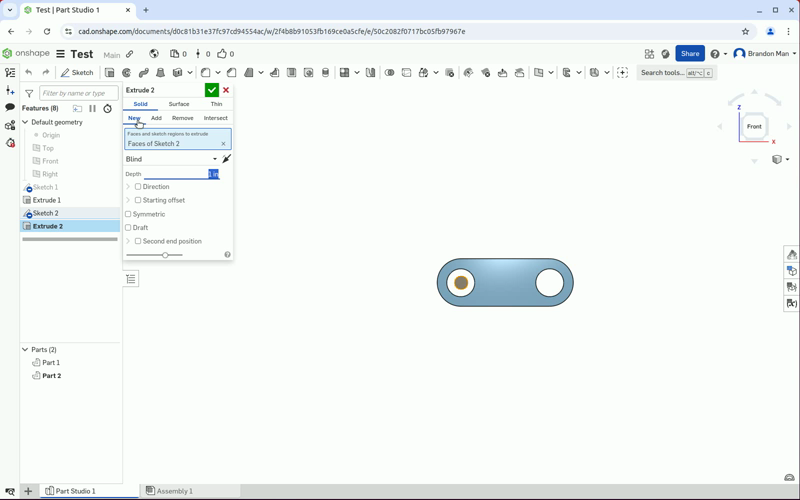
text(6.258)
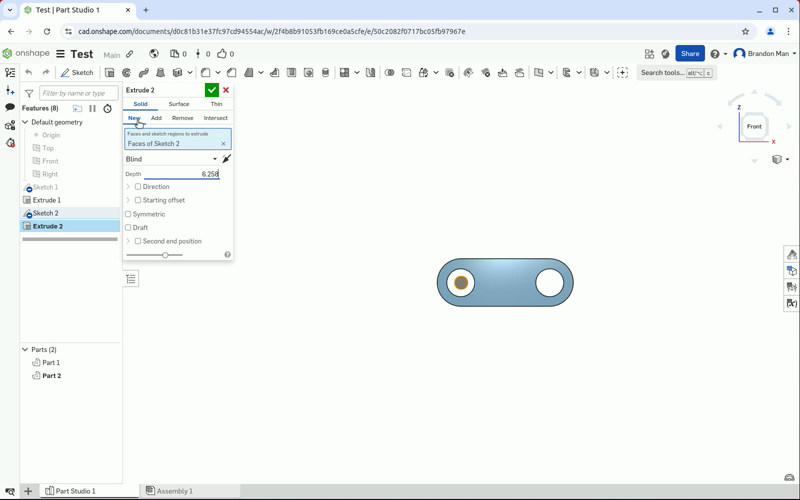
key(tab, 3)
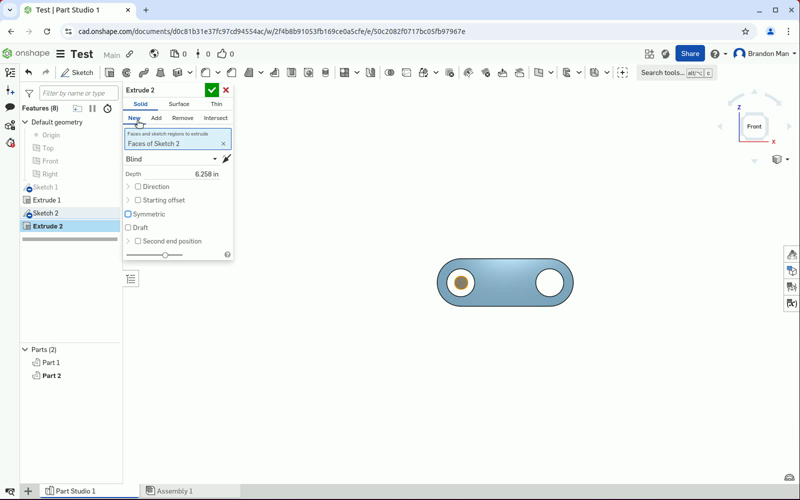
key(space)
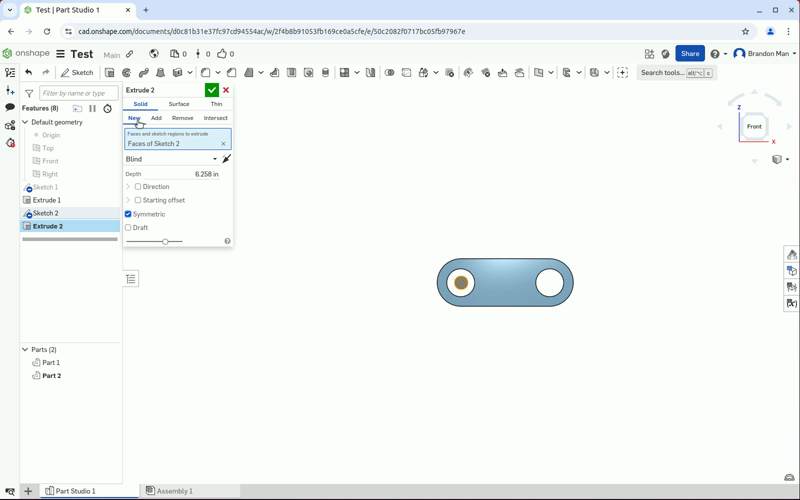
key(enter)
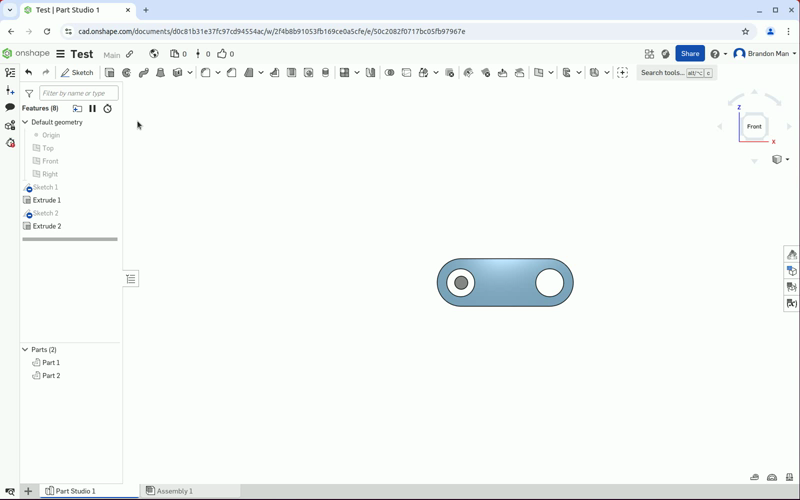
key(shift+h)
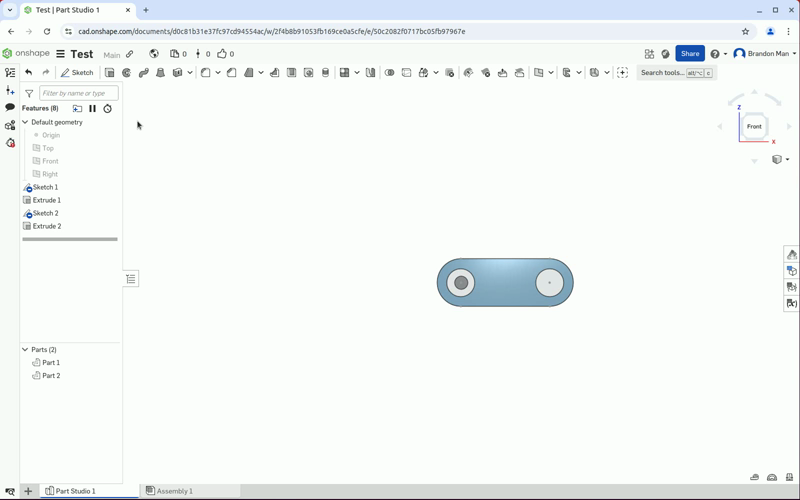
key(shift+h)
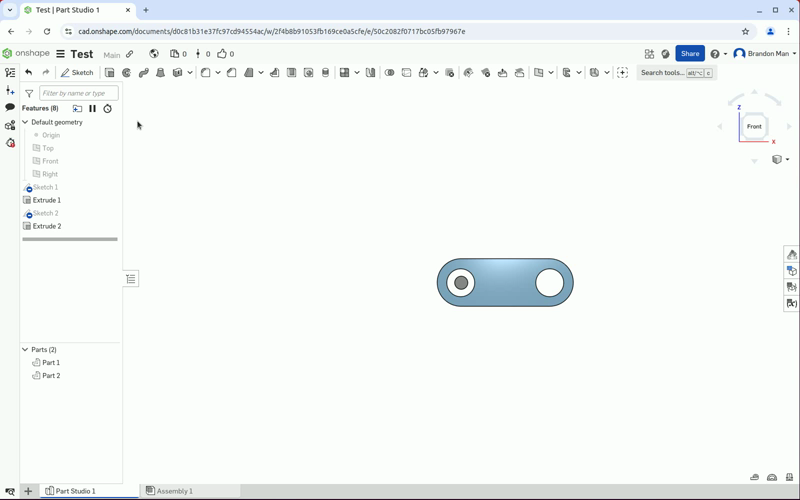
mouse_move(73, 189)
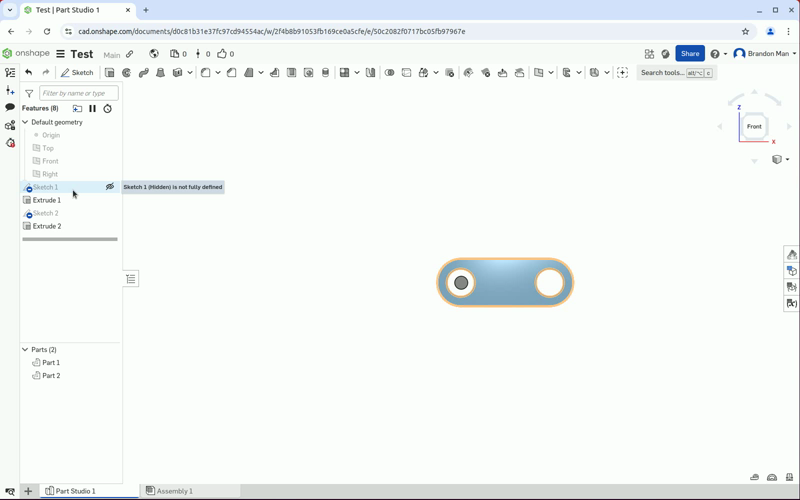
click(73, 189)
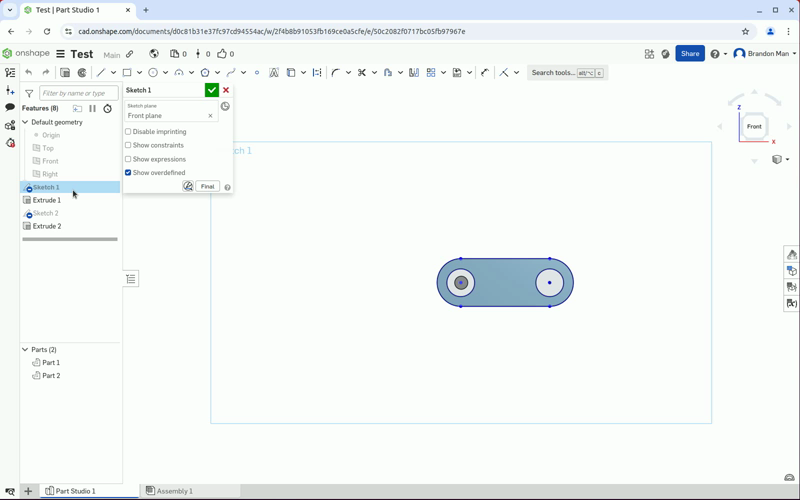
mouse_move(229, 92)
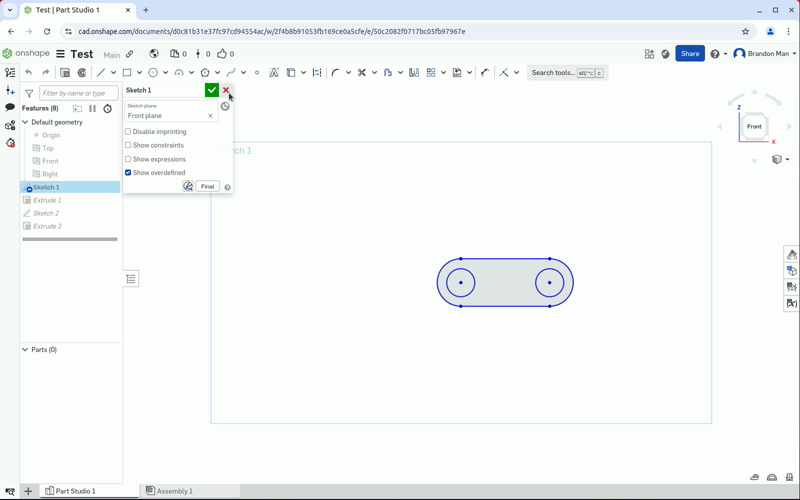
click(229, 92)
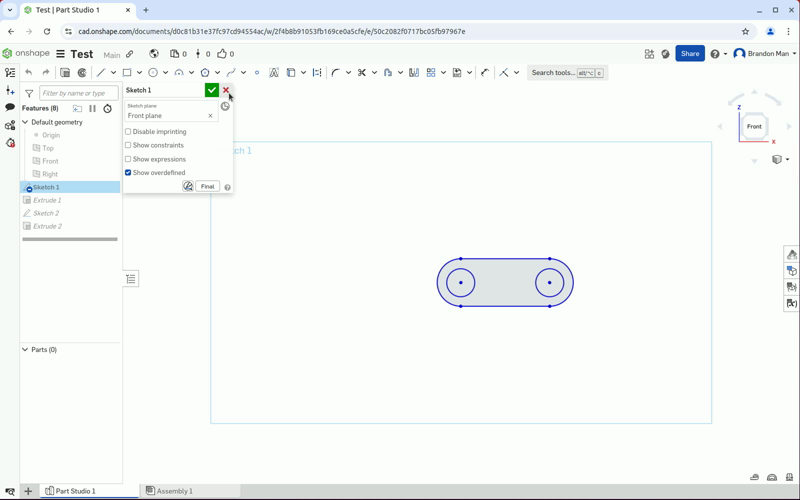
key(shift+s)
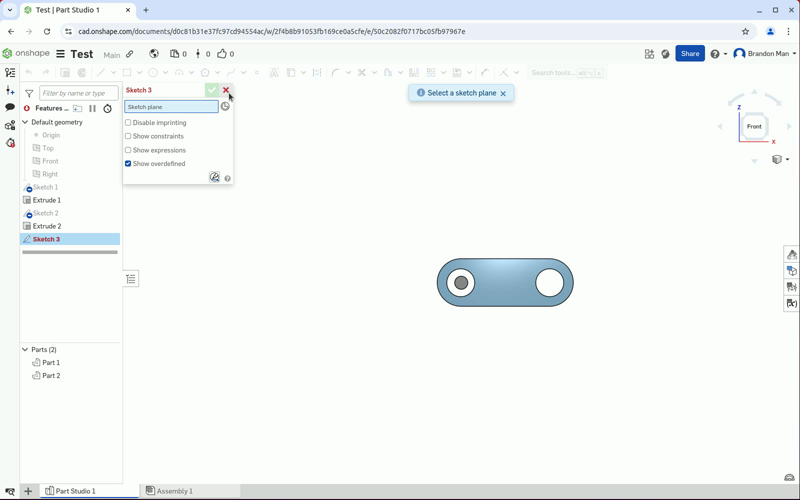
mouse_move(73, 163)
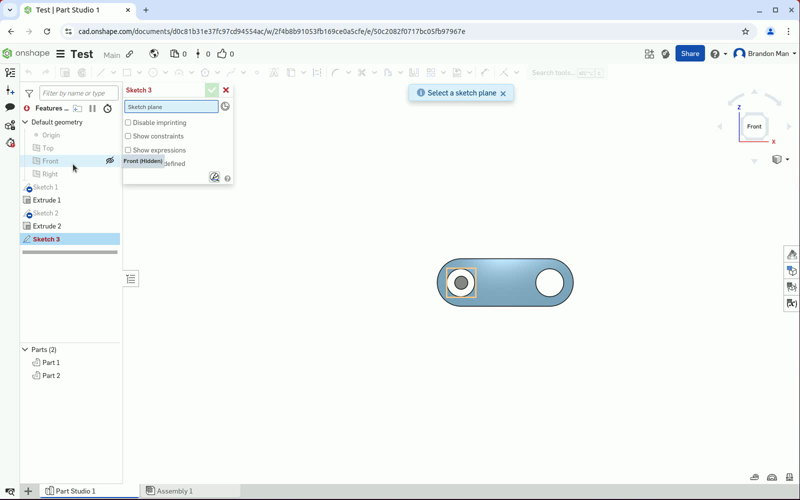
click(73, 163)
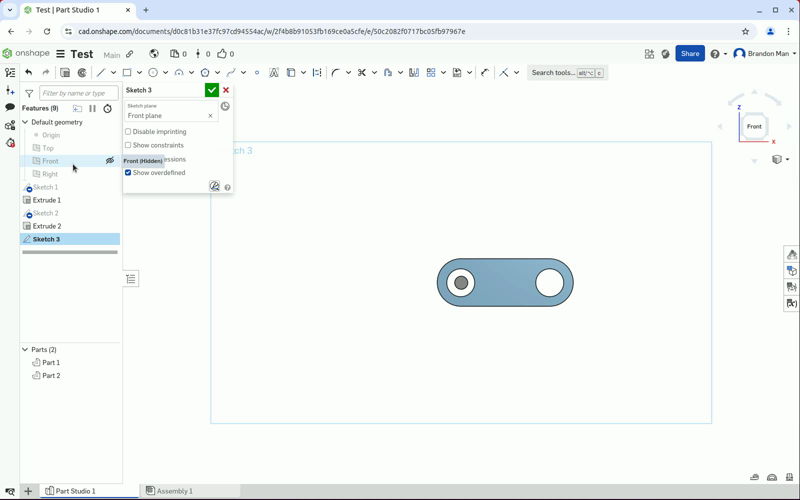
mouse_move(73, 352)
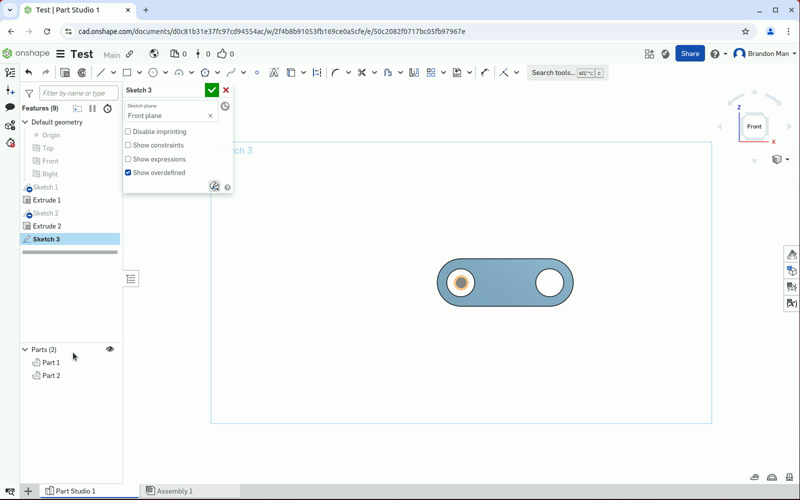
key(y)
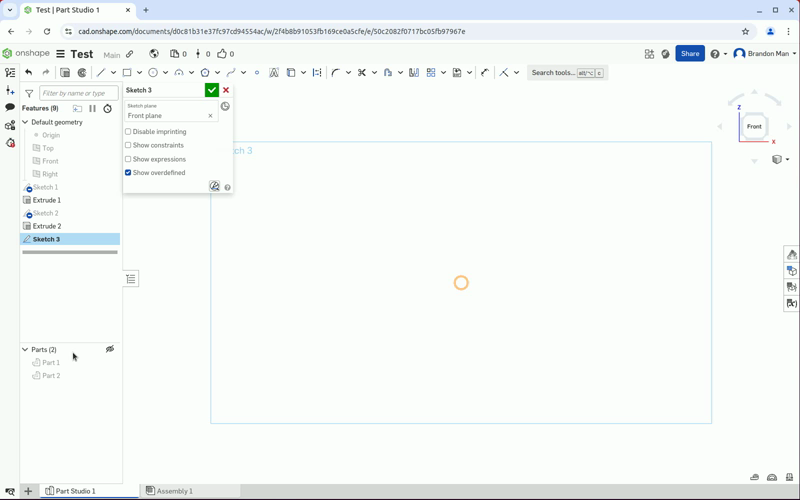
key(c)
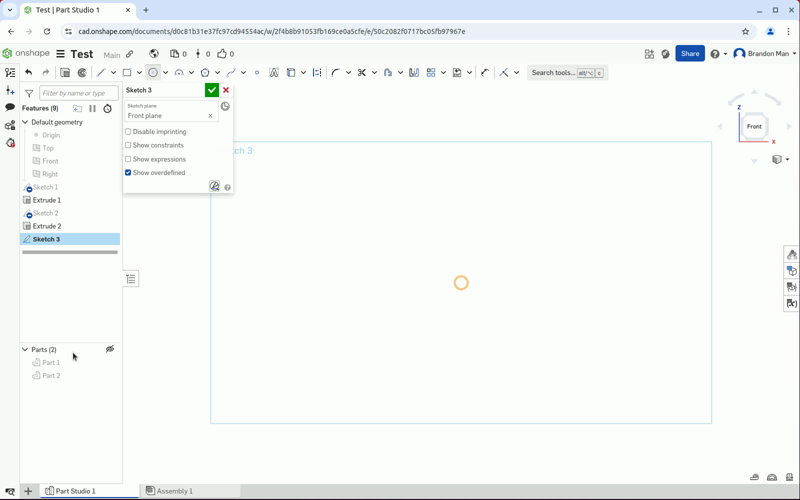
key_down(shift)
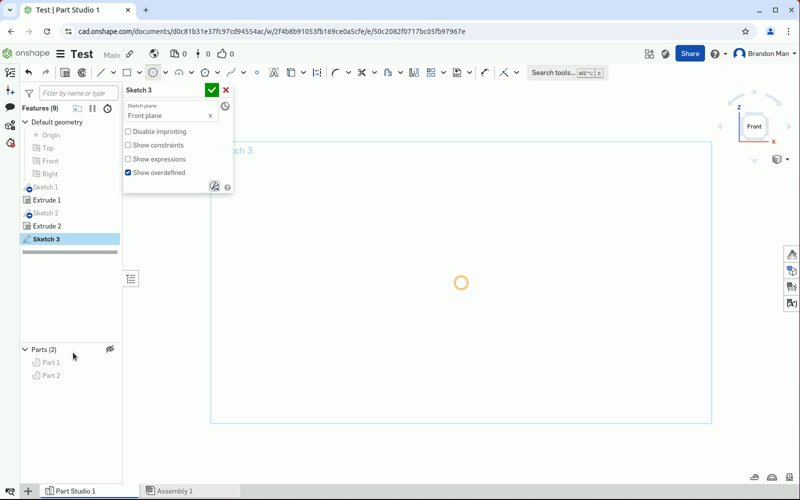
mouse_move(550, 282)
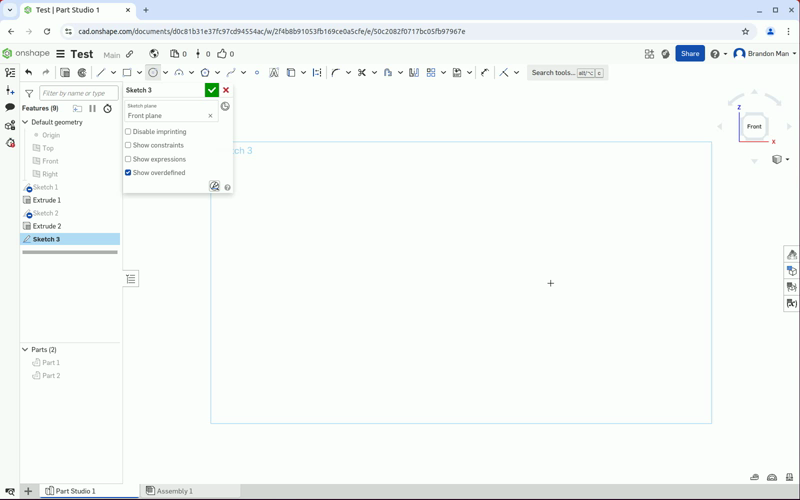
click(550, 282)
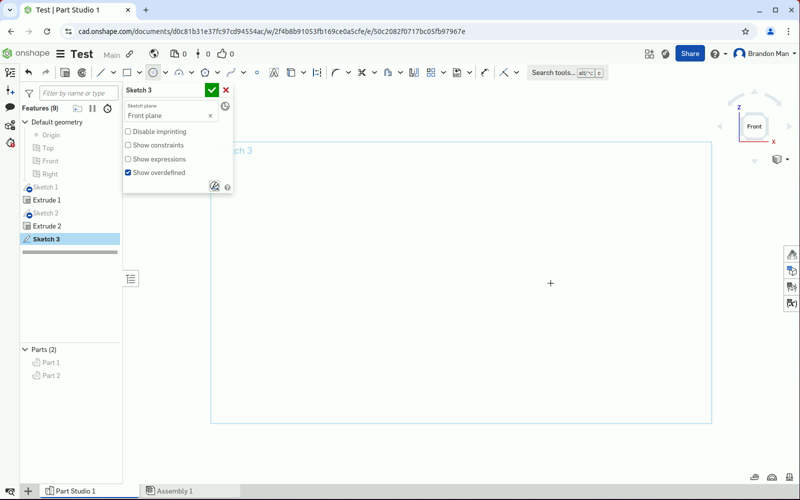
key_up(shift)
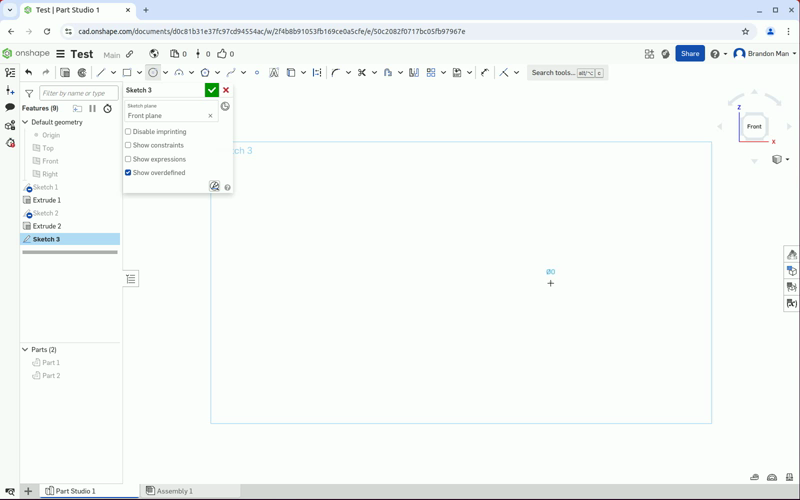
mouse_move(556, 282)
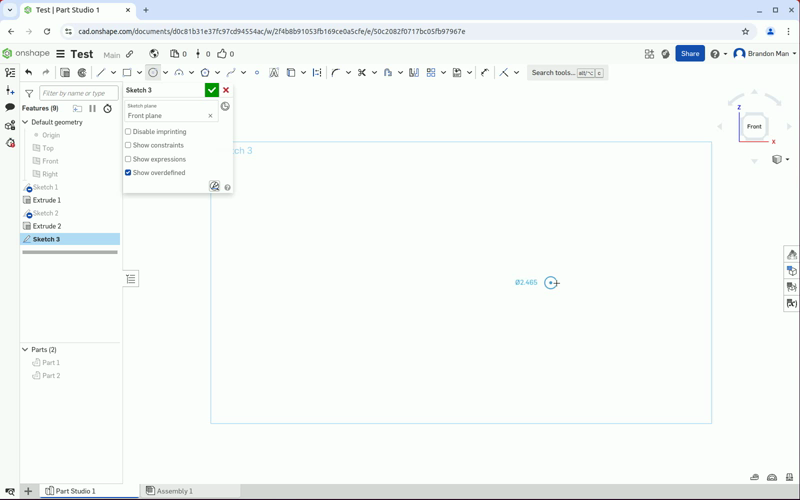
click(556, 282)
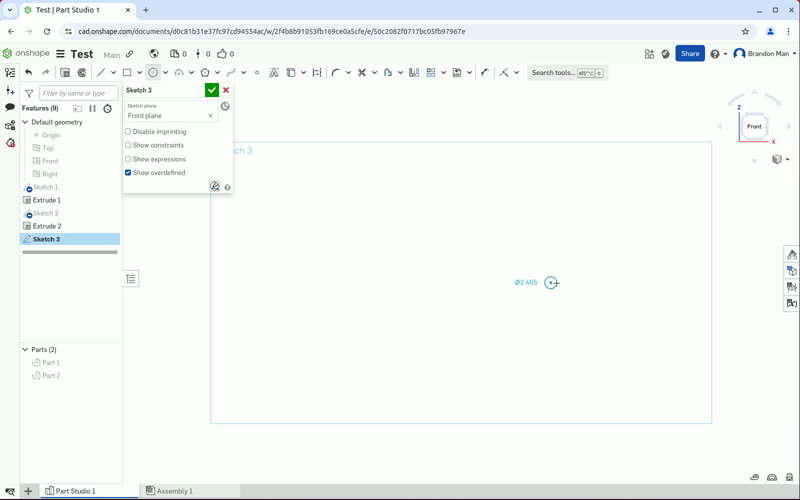
key(esc)
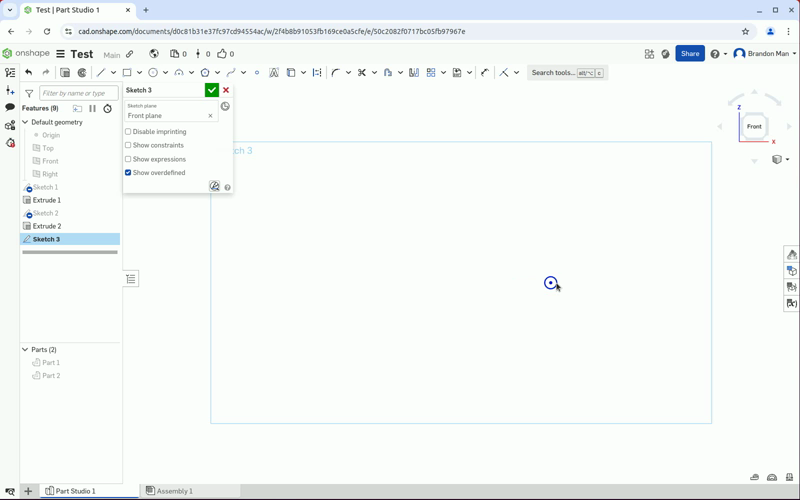
mouse_move(547, 287)
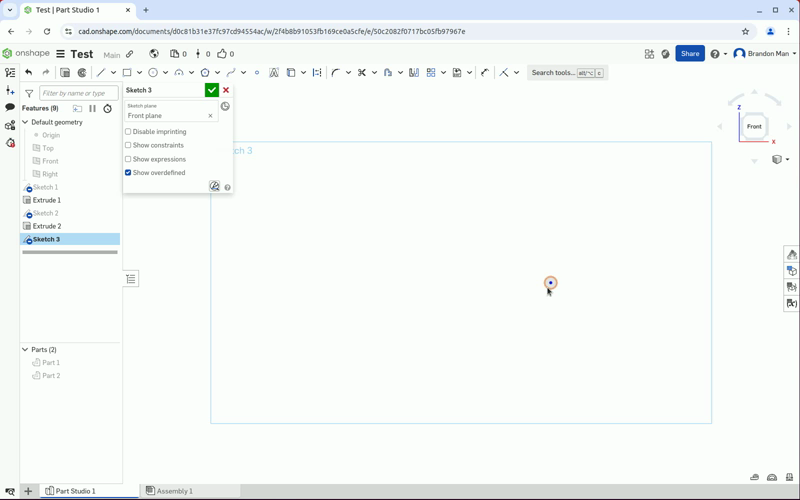
scroll(6)
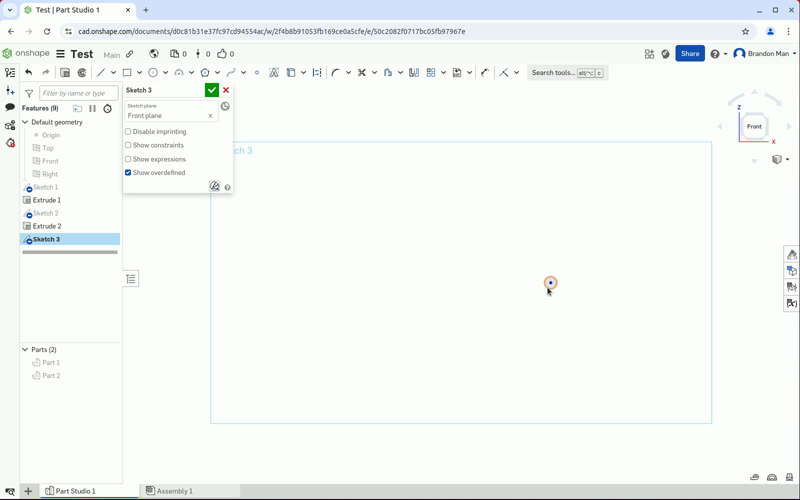
scroll(6)
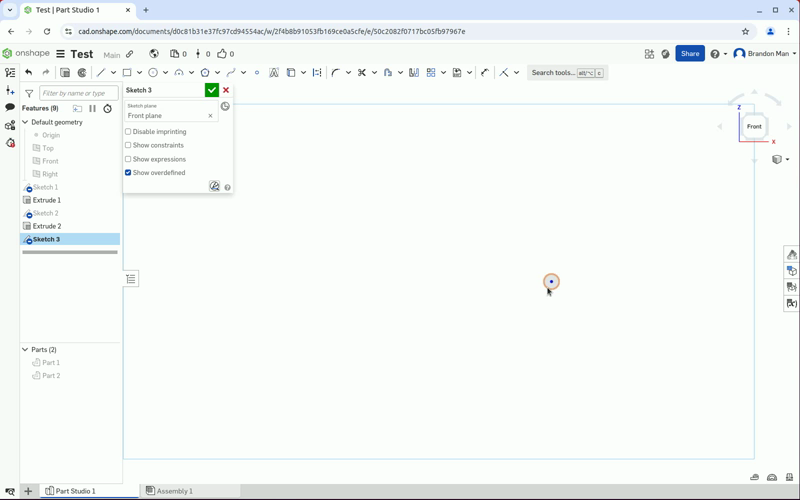
scroll(6)
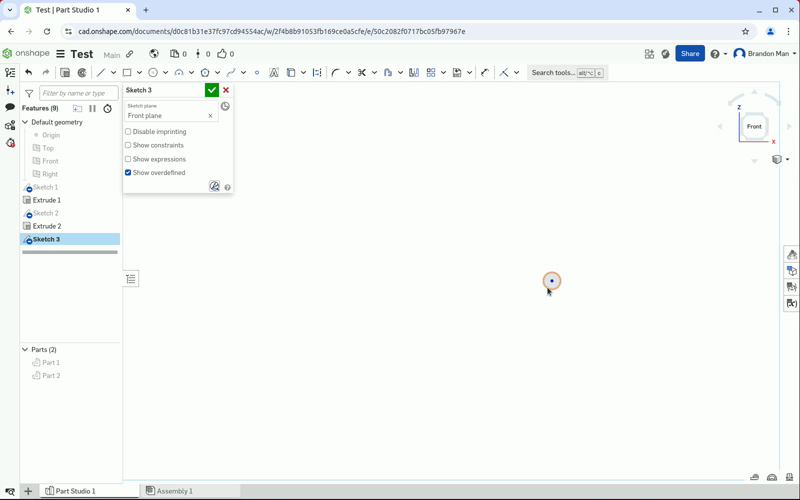
scroll(6)
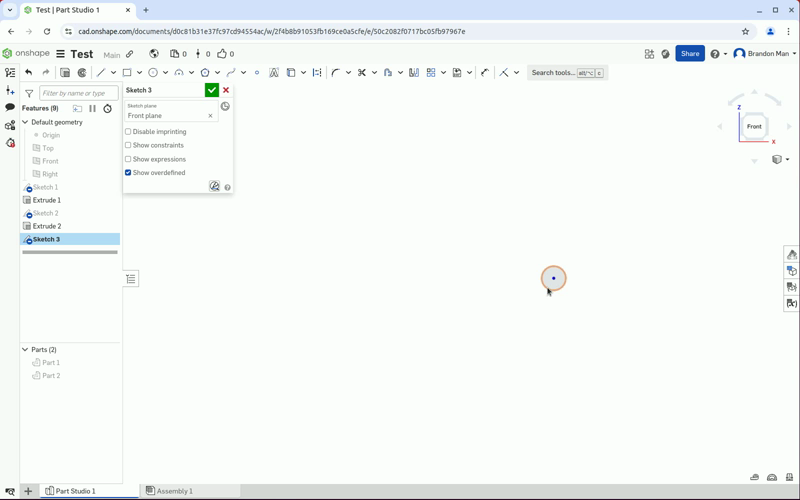
scroll(6)
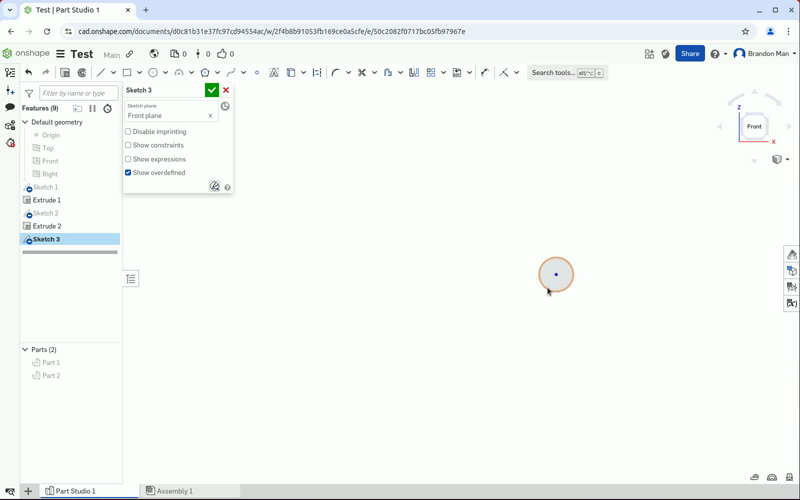
scroll(6)
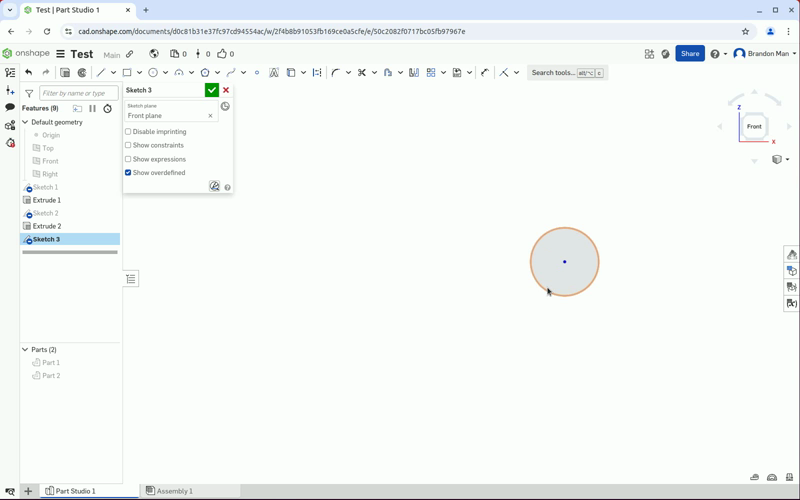
scroll(6)
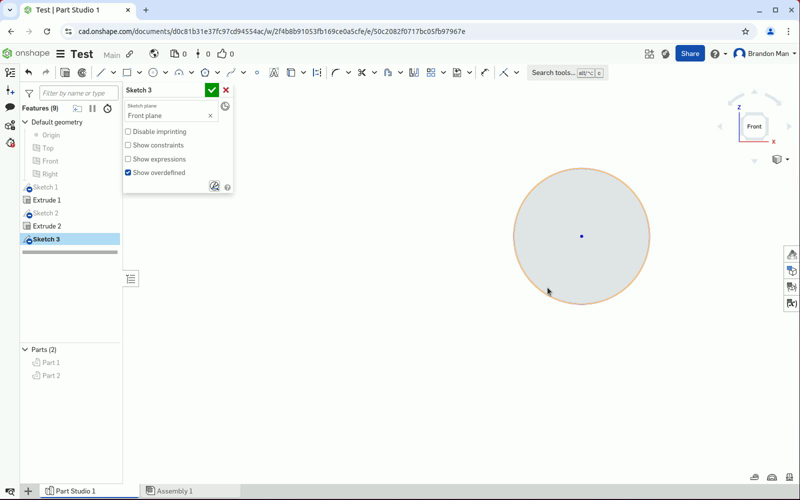
click(547, 287)
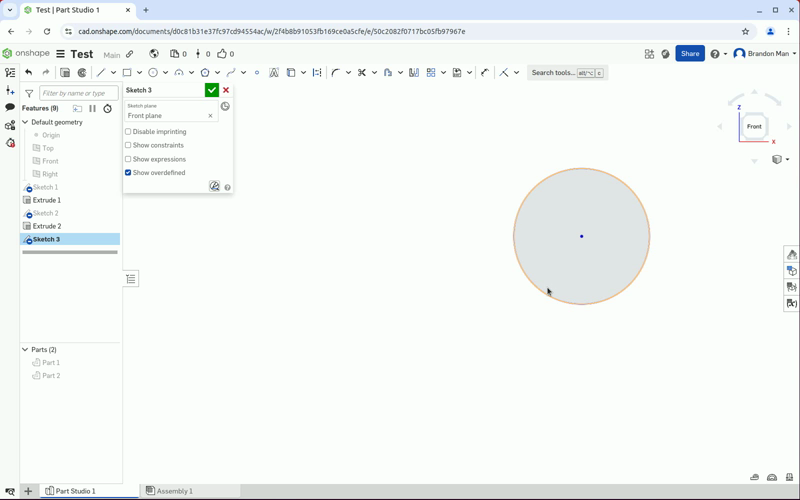
scroll(-6)
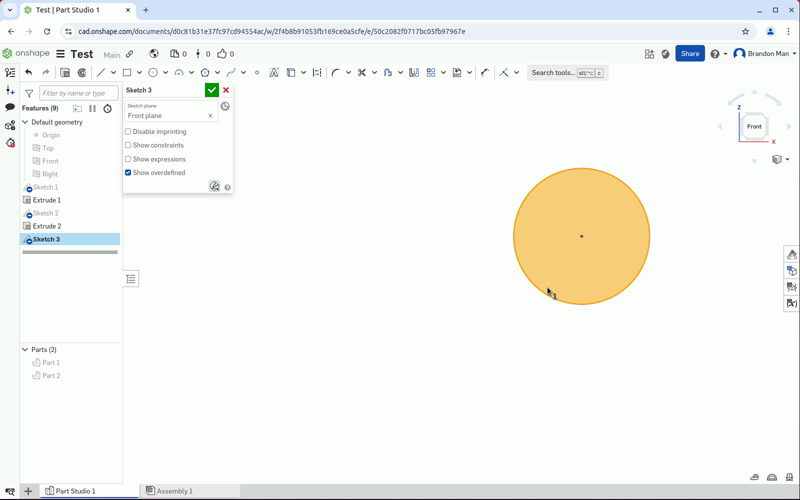
scroll(-6)
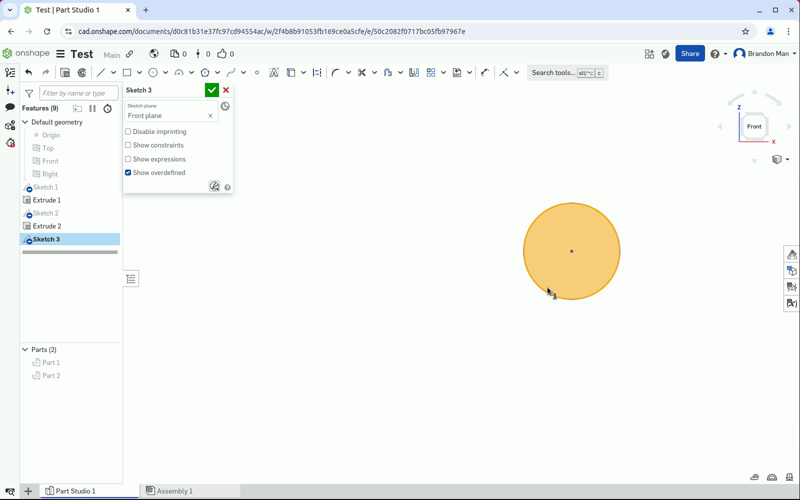
scroll(-6)
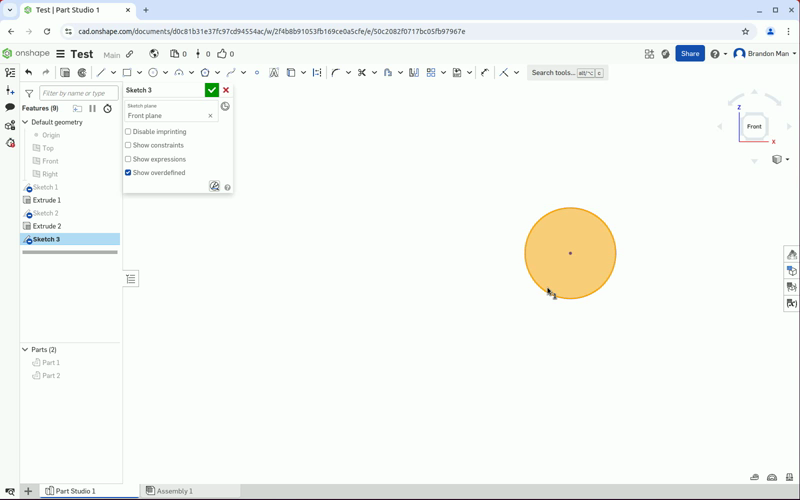
scroll(-6)
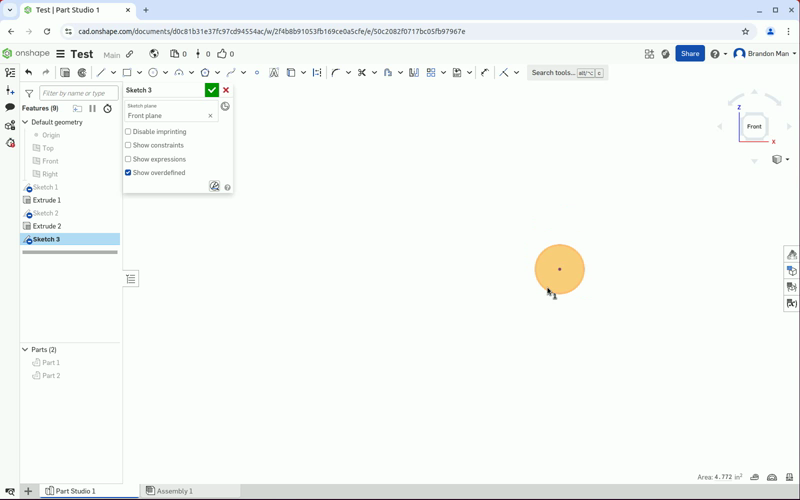
scroll(-6)
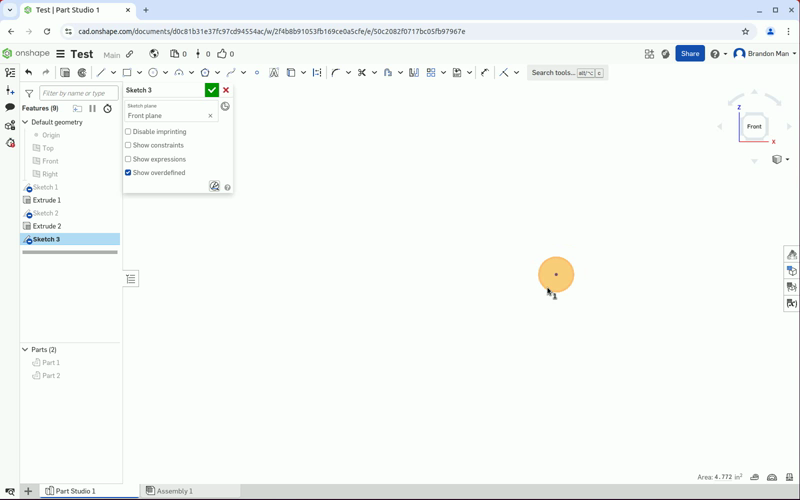
scroll(-6)
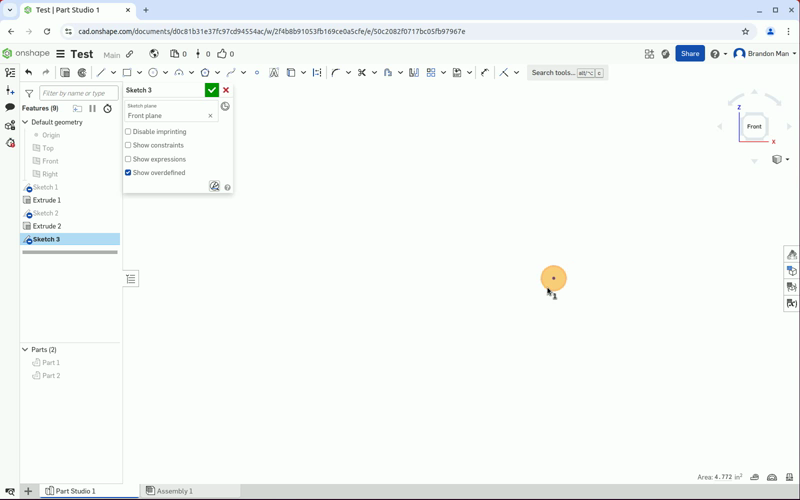
scroll(-6)
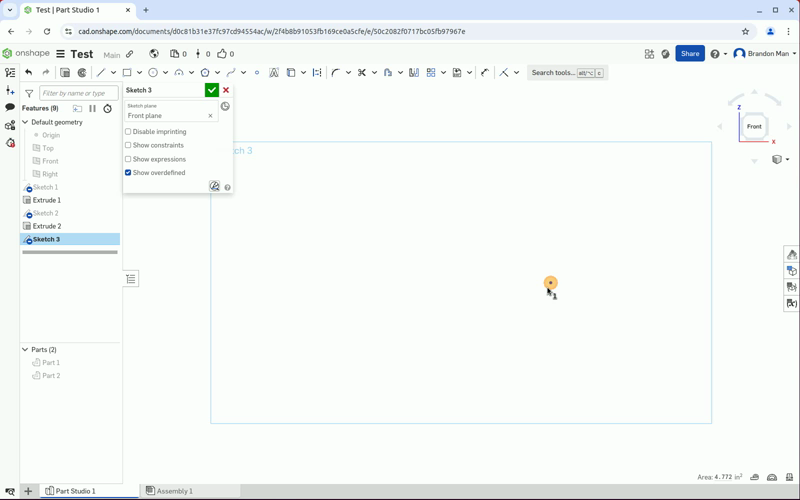
mouse_move(73, 352)
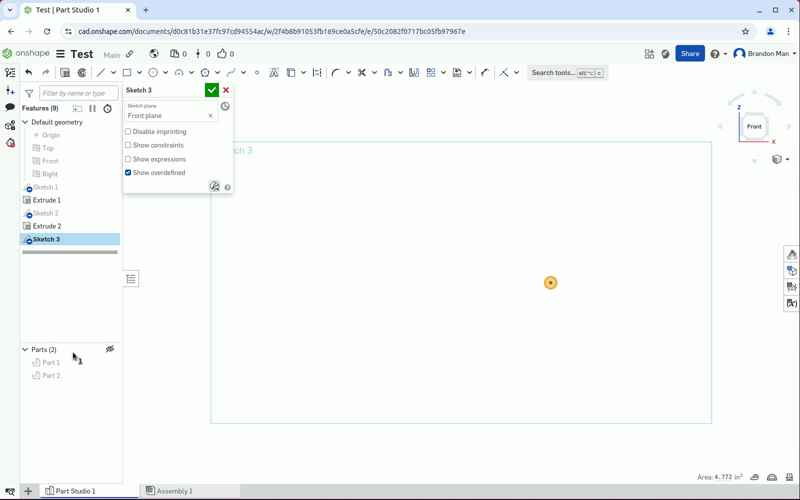
key(shift+y)
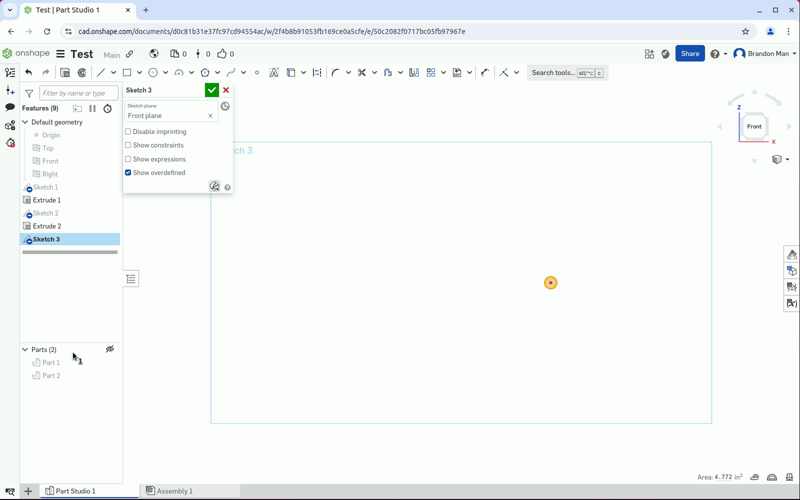
key(shift+e)
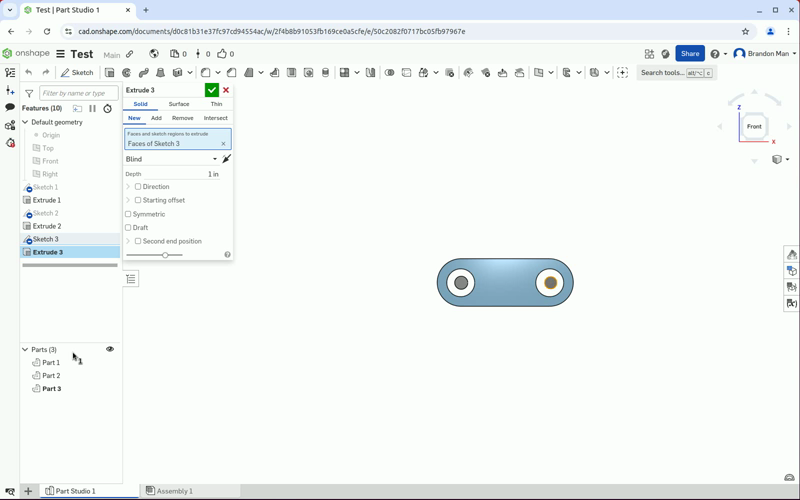
mouse_move(143, 106)
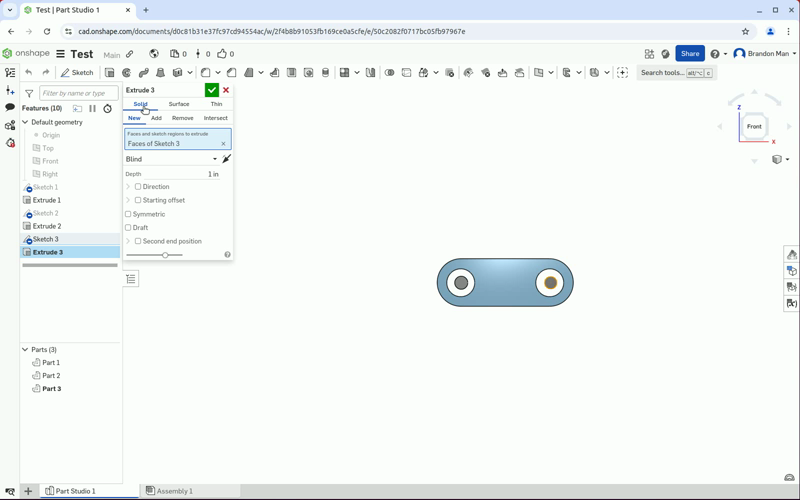
click(143, 106)
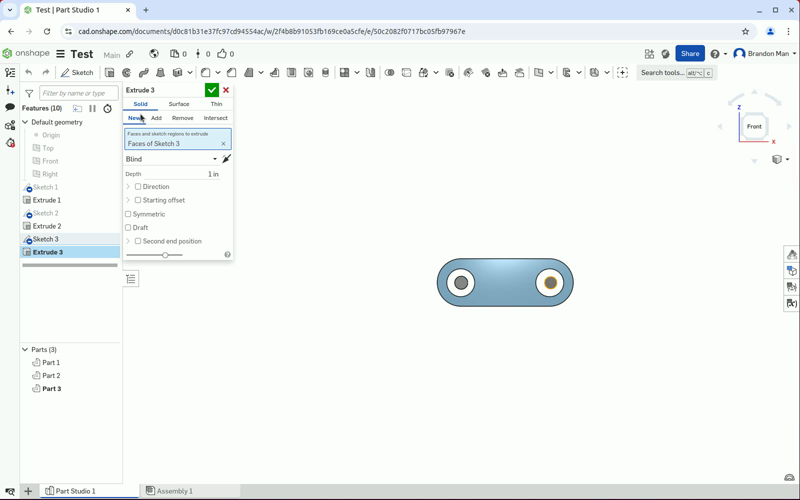
mouse_move(137, 120)
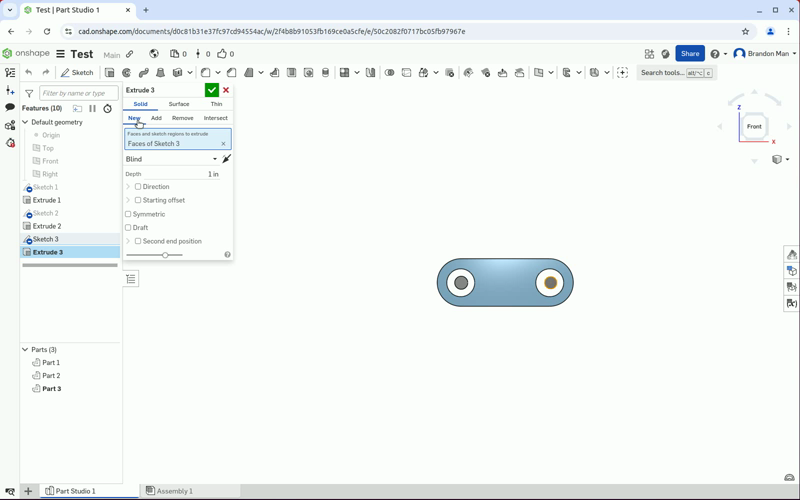
click(137, 120)
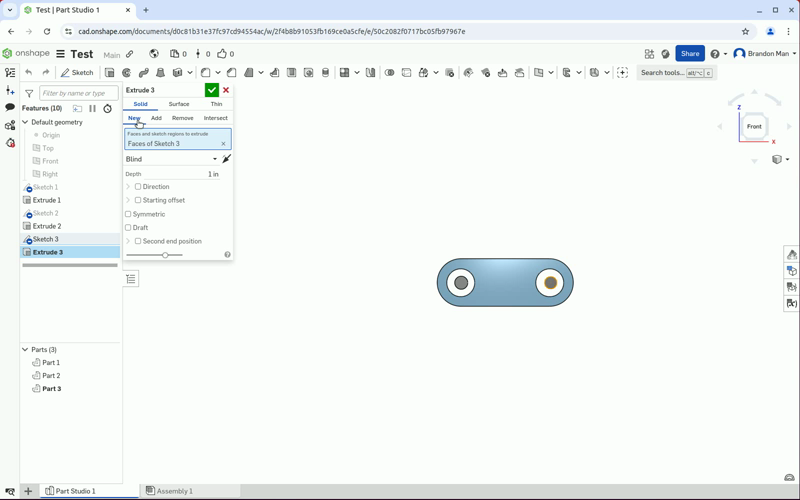
key(tab, 4)
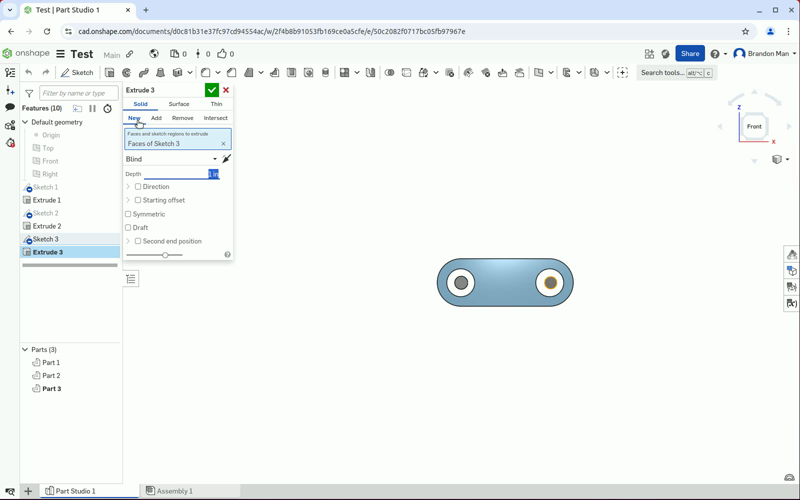
text(6.258)
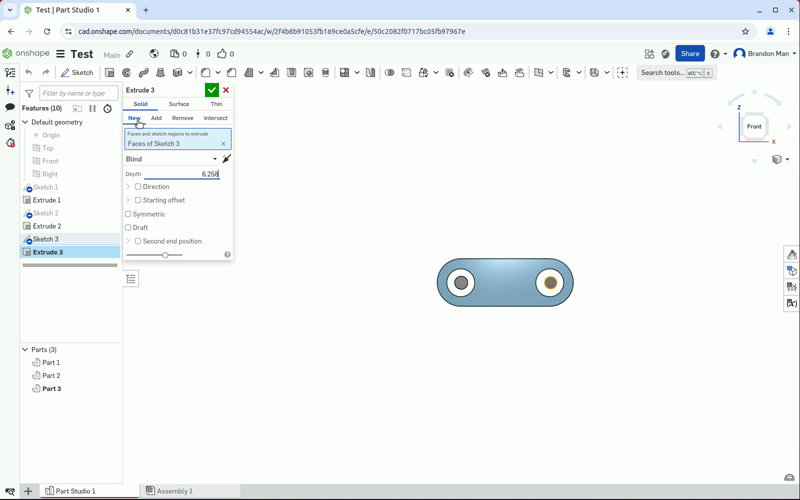
key(tab, 3)
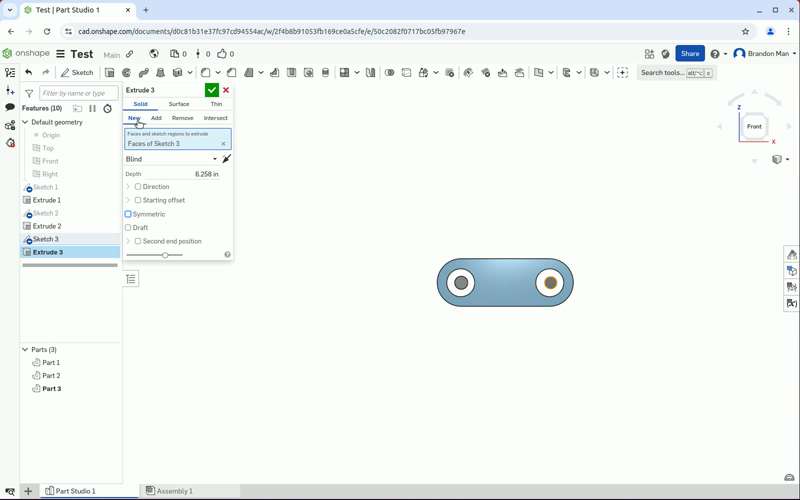
key(space)
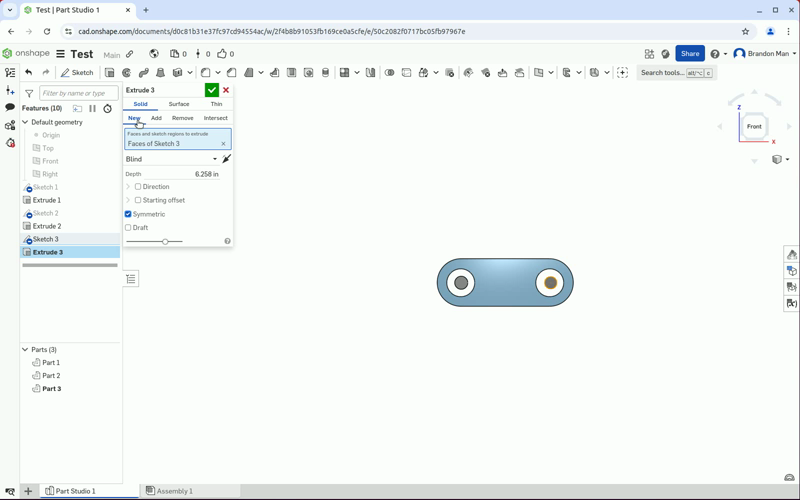
key(enter)
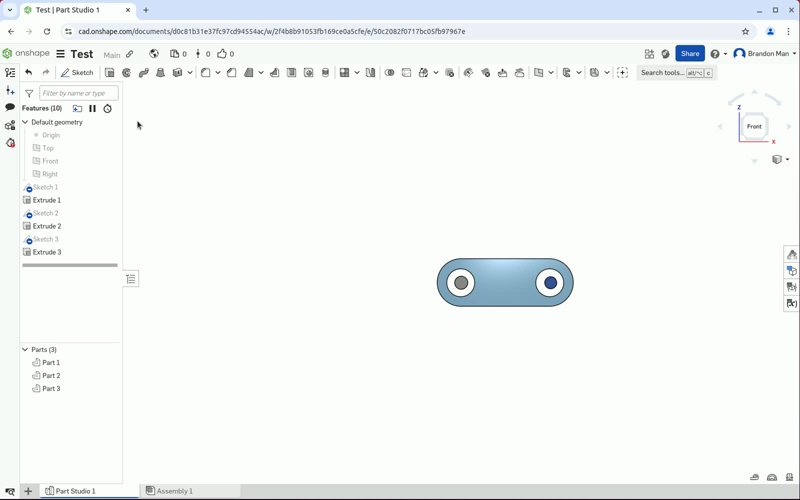
key(shift+h)
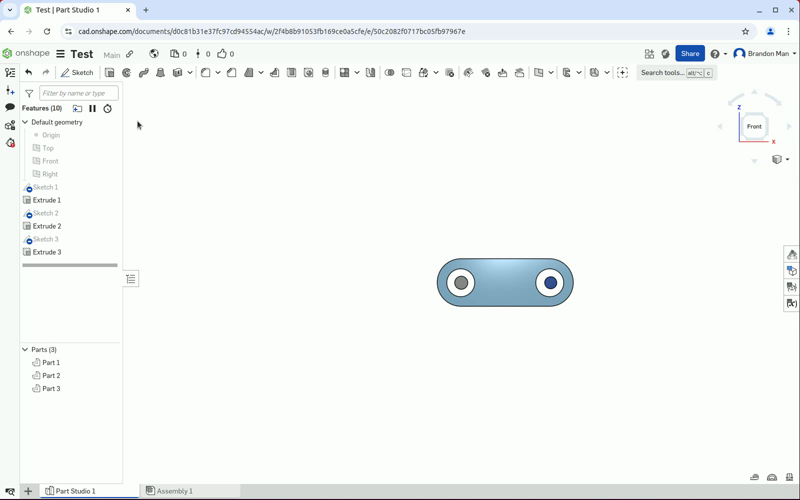
key(shift+h)
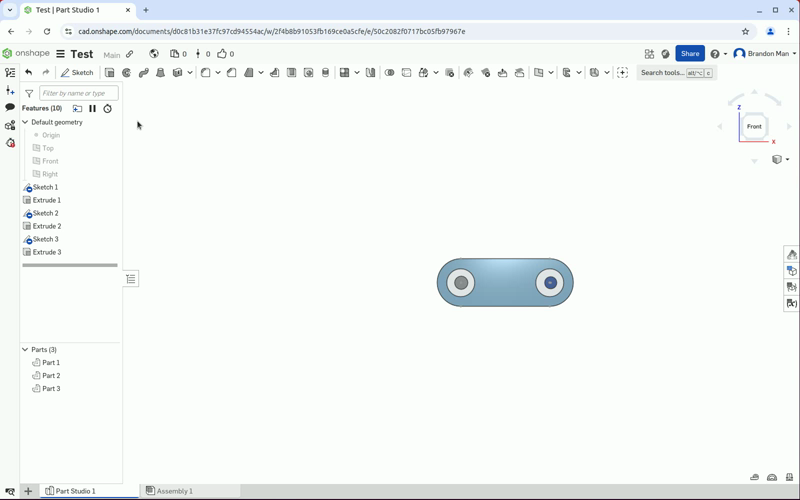
key(shift+7)
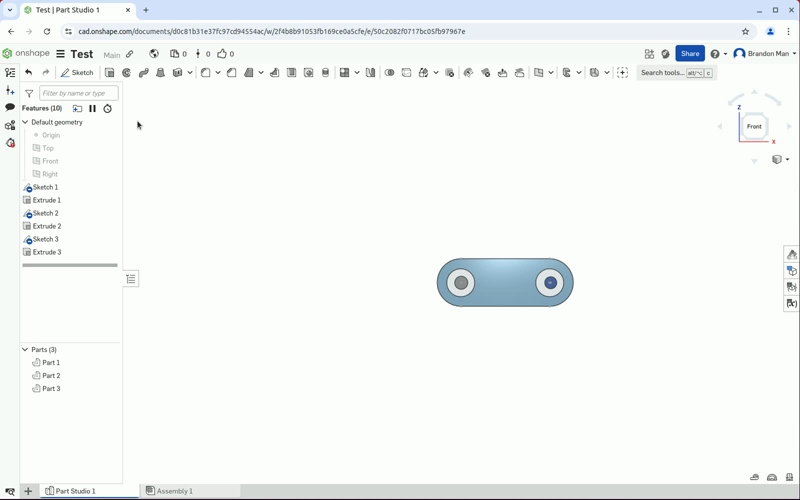
key(left, 2)
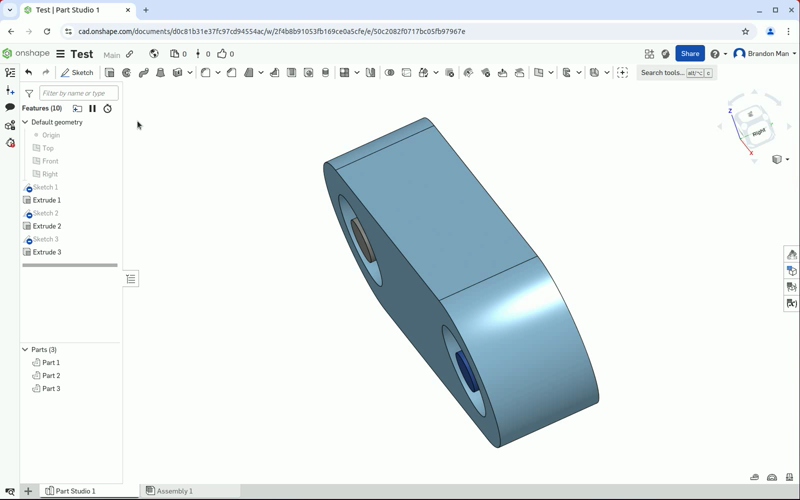
key(down, 2)
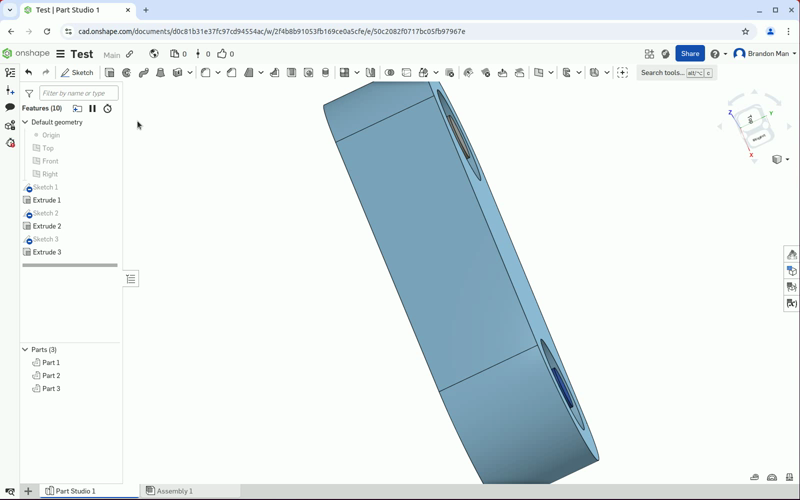
key(up, 2)
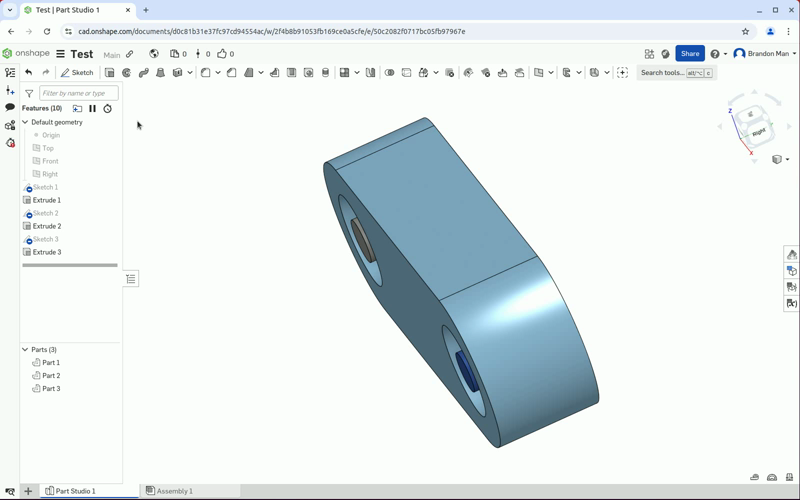
key(right, 2)
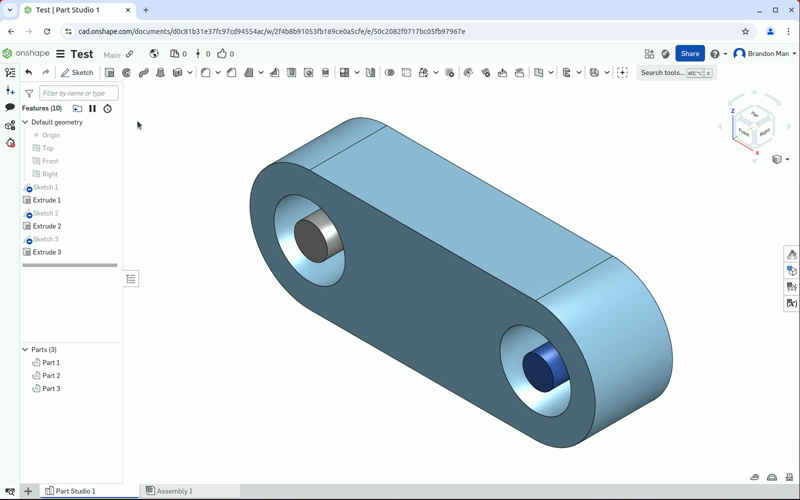
mouse_move(73, 189)
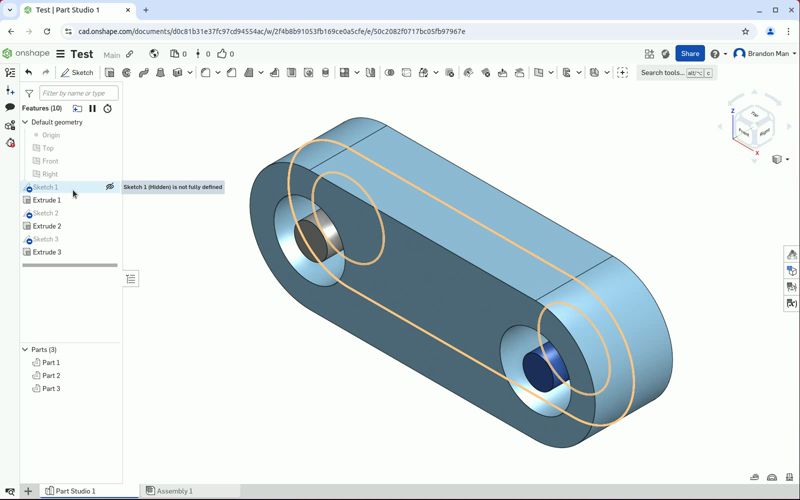
click(73, 189)